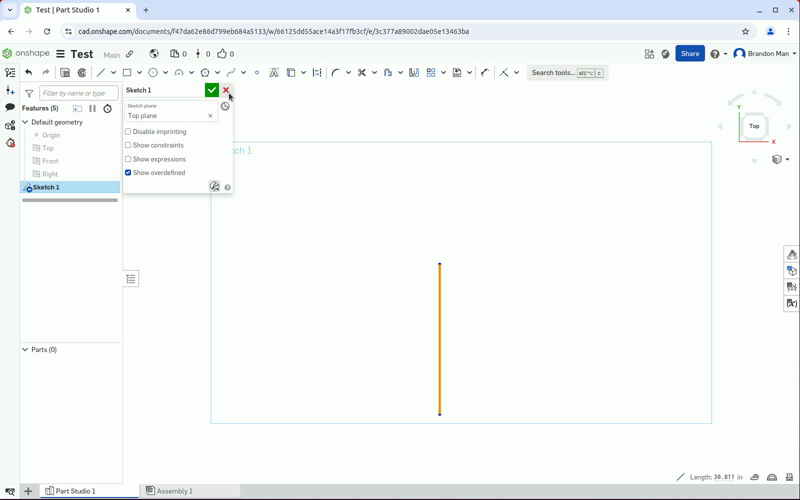
key(shift+h)
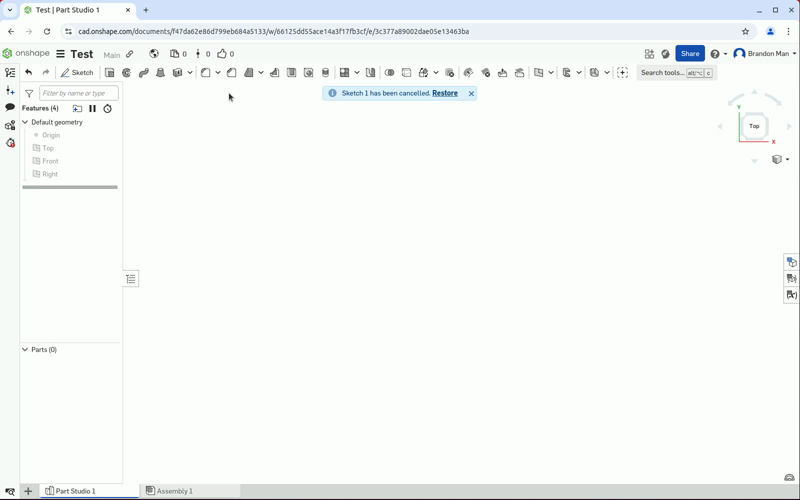
mouse_move(73, 352)
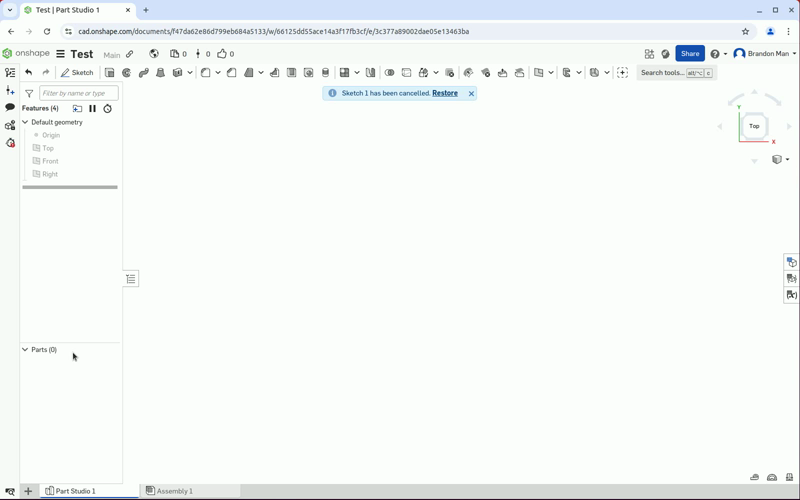
key(y)
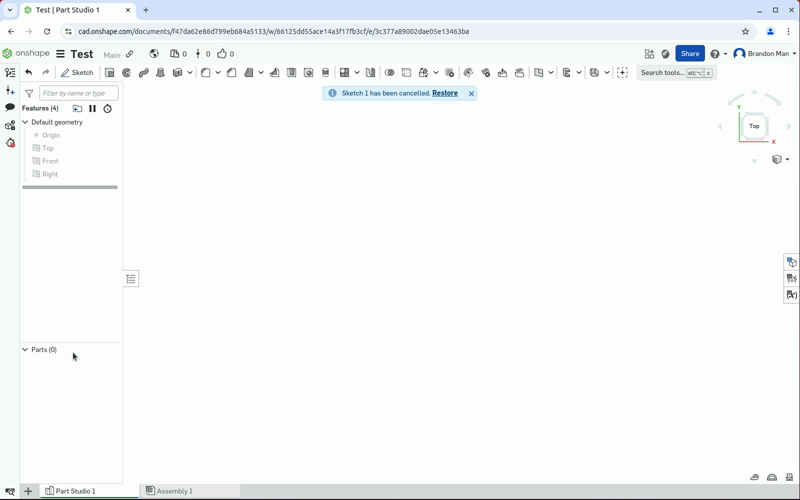
key(shift+p)
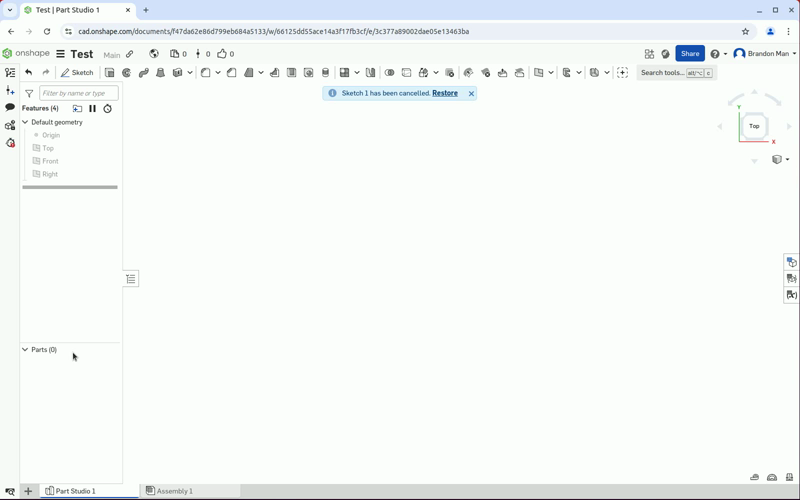
key(space)
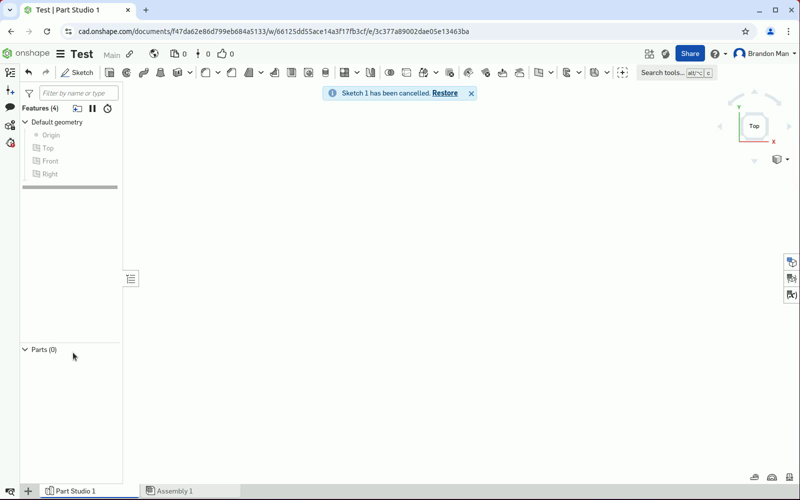
key_down(shift)
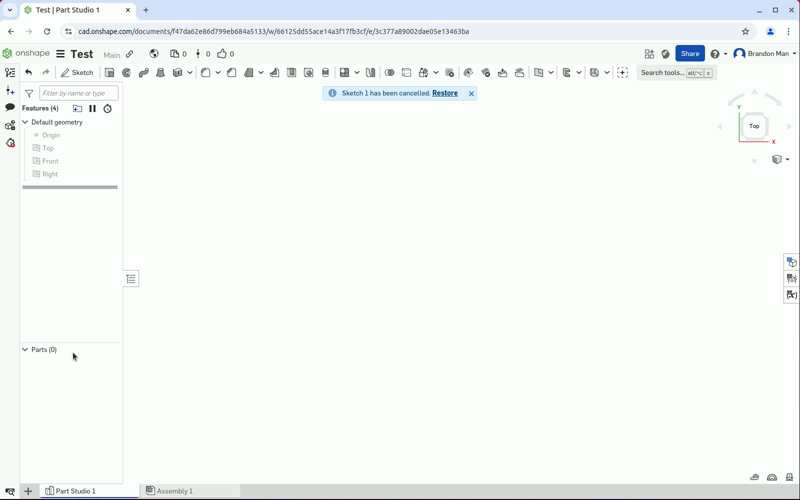
key(up)
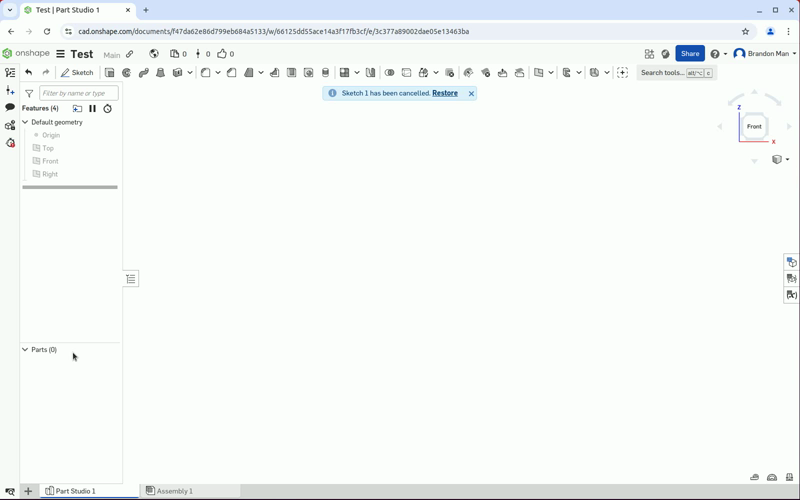
key_up(shift)
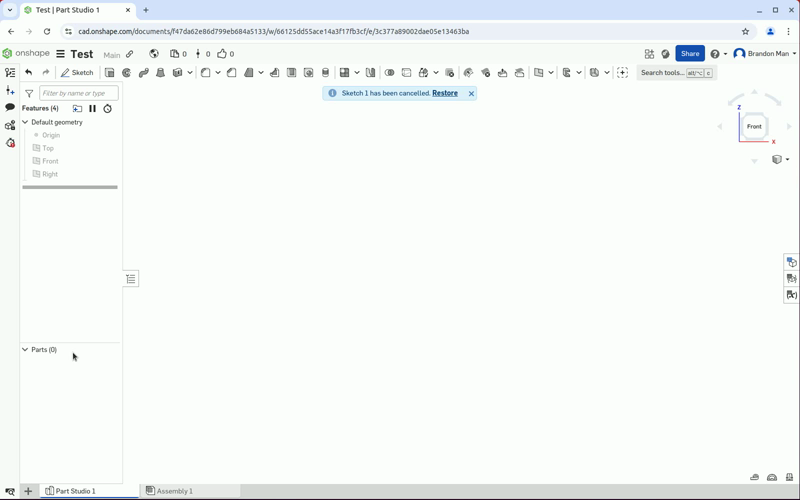
mouse_move(73, 352)
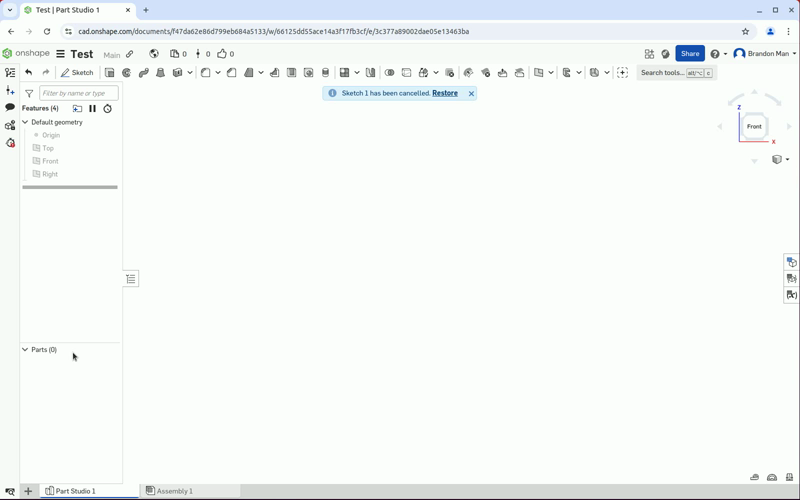
key(shift+y)
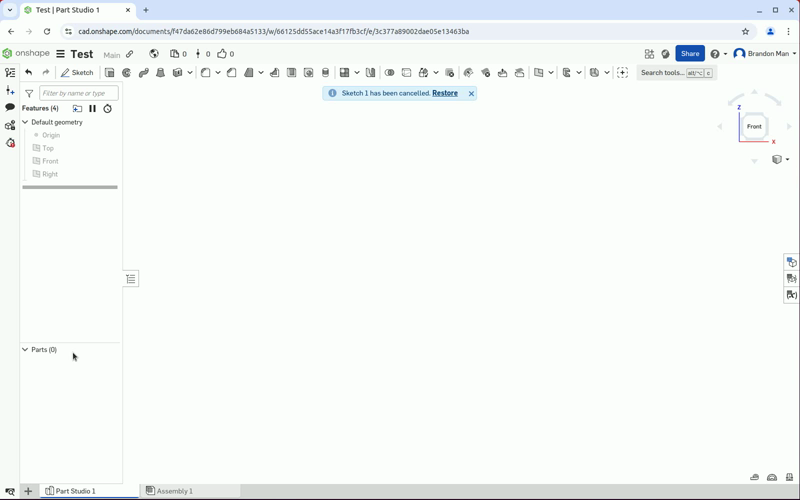
key(shift+s)
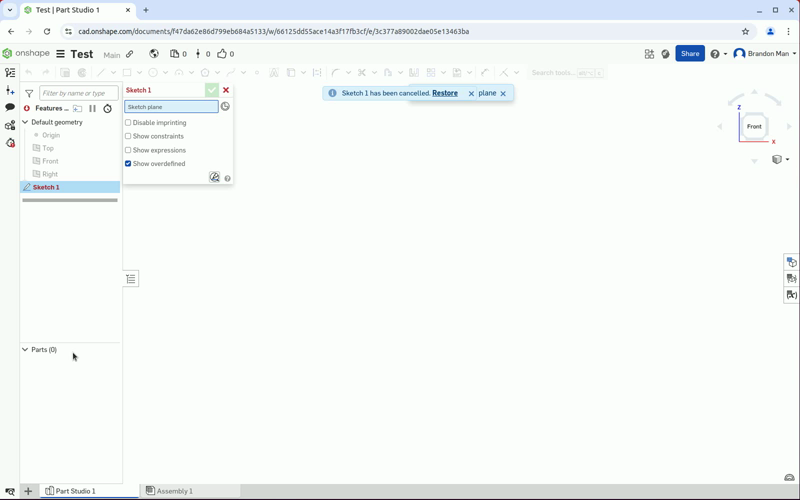
mouse_move(73, 163)
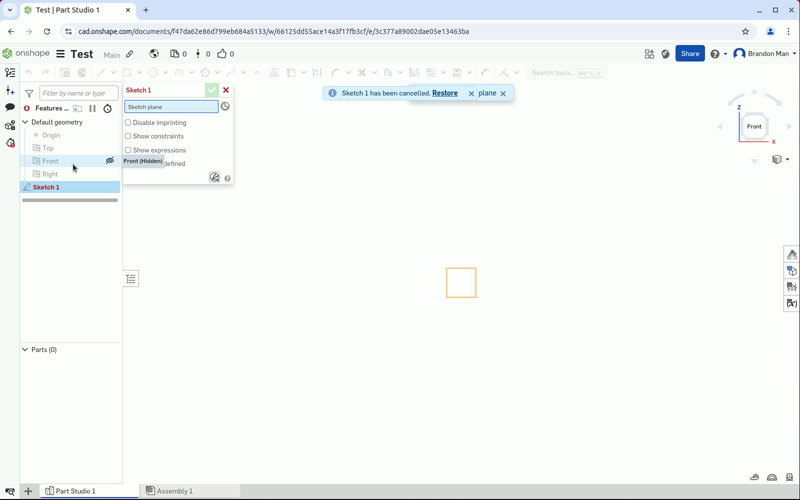
click(73, 163)
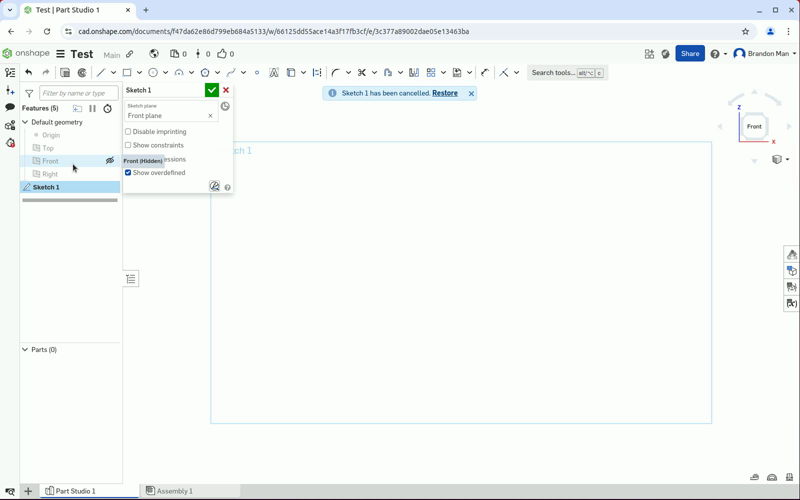
mouse_move(73, 352)
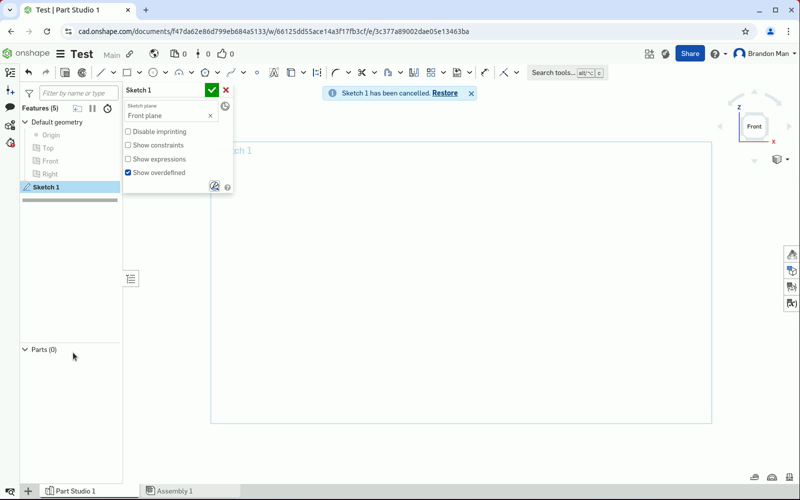
key(y)
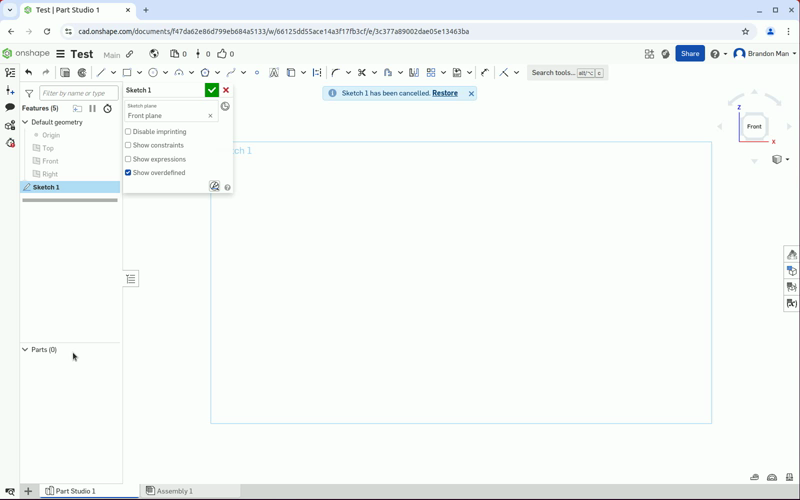
key(l)
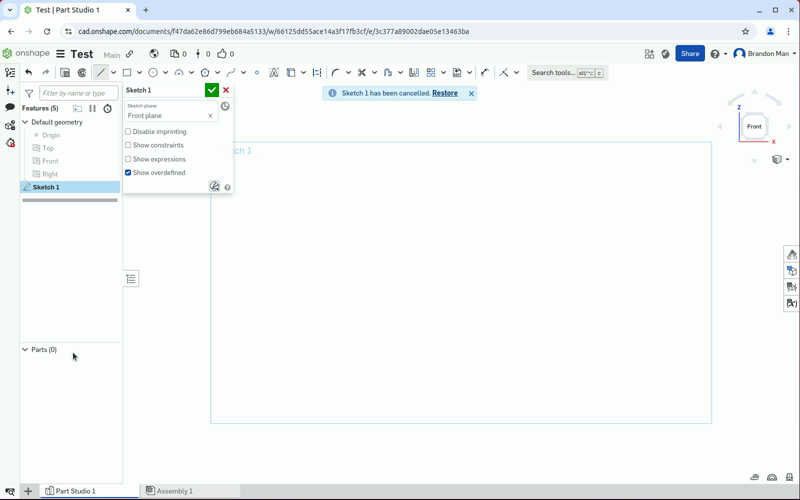
key_down(shift)
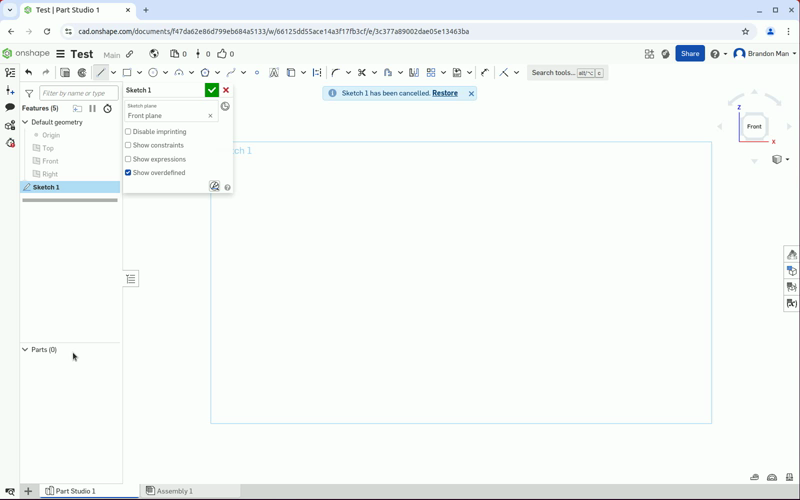
mouse_move(460, 282)
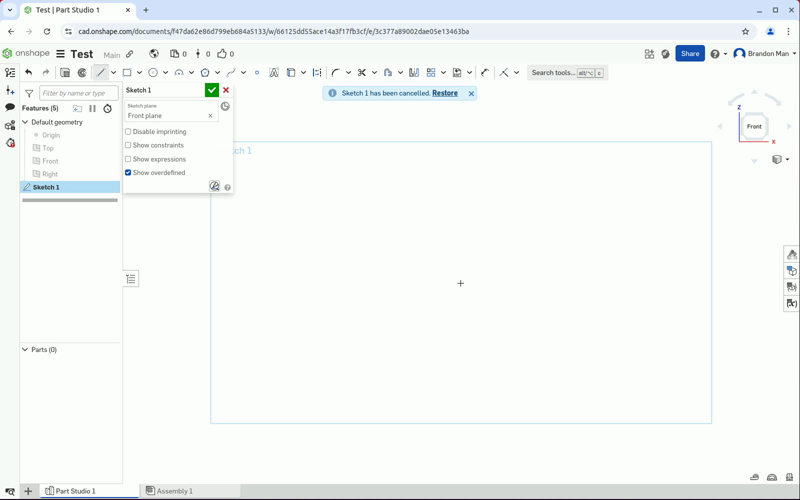
click(460, 282)
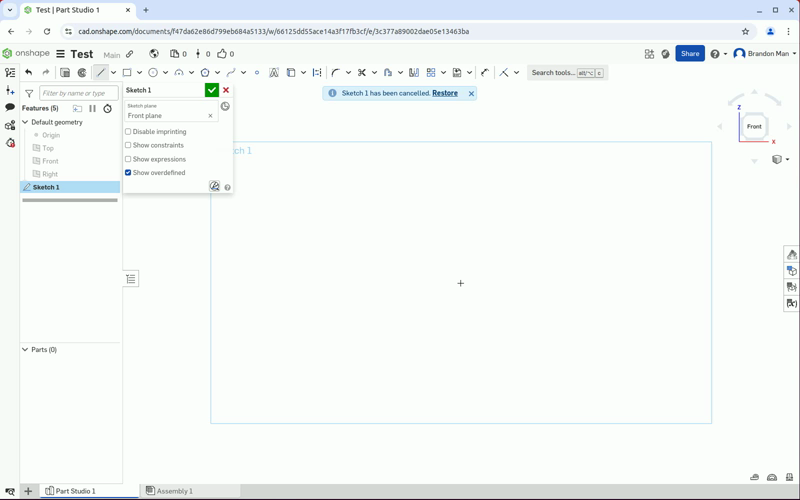
key_up(shift)
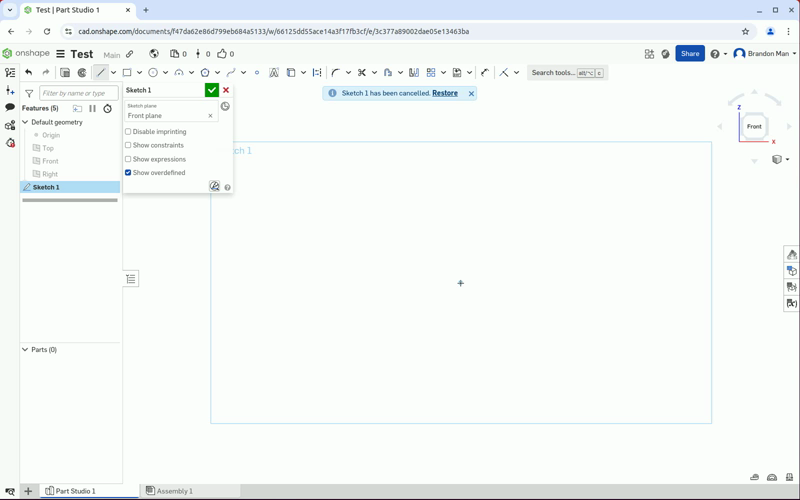
key_down(shift)
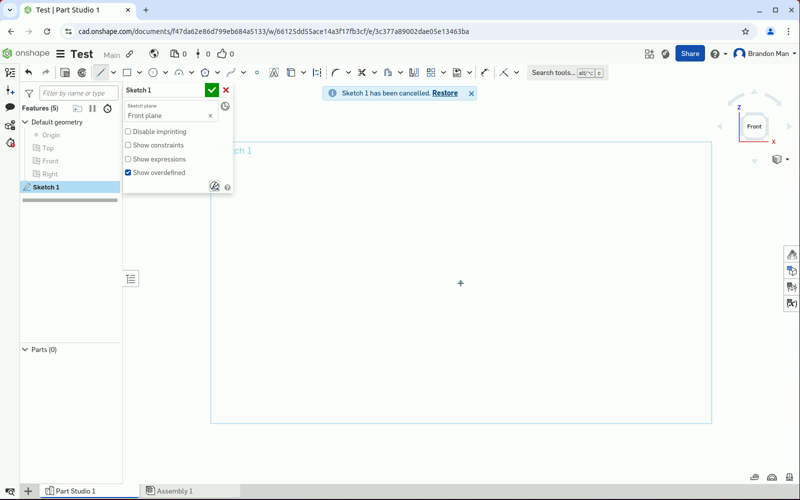
mouse_move(573, 282)
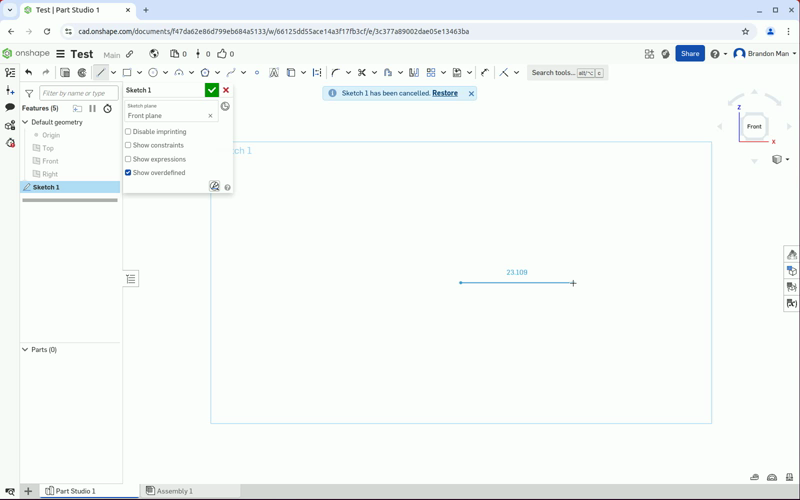
click(573, 282)
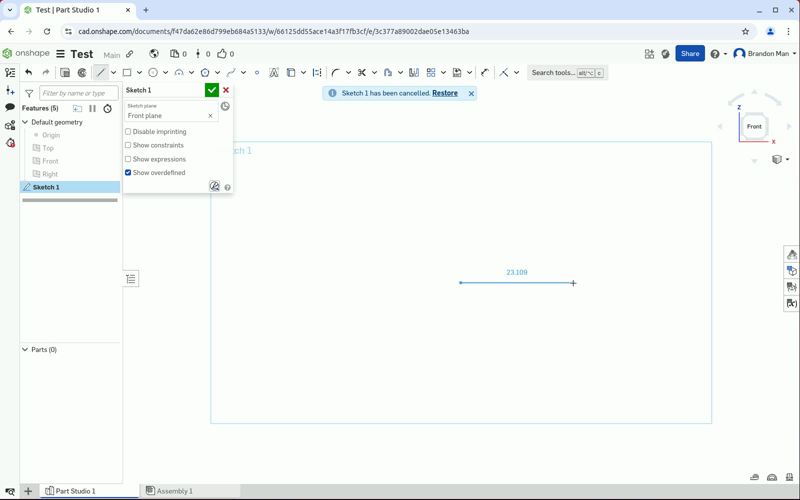
key_up(shift)
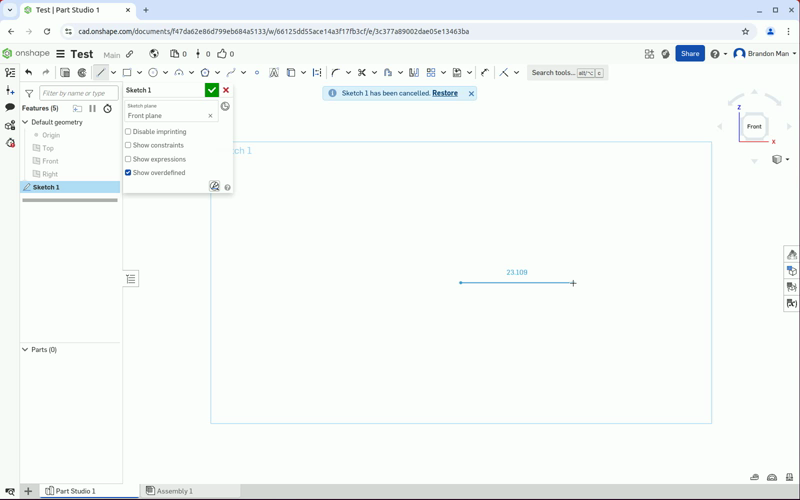
key_down(shift)
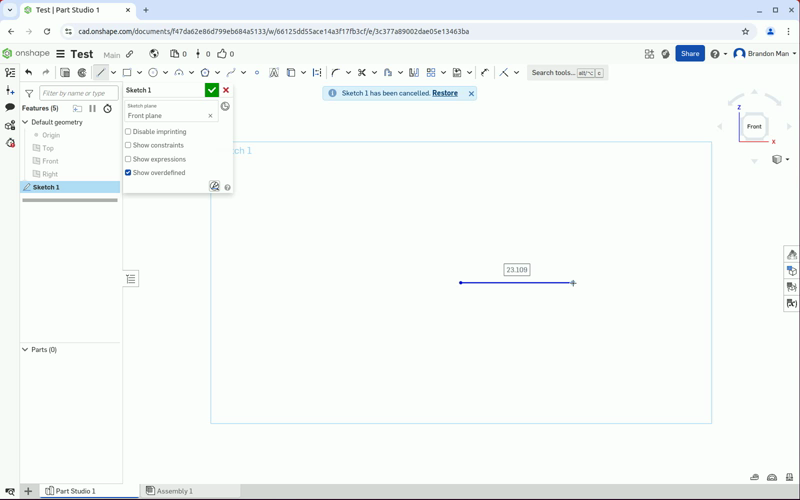
mouse_move(589, 282)
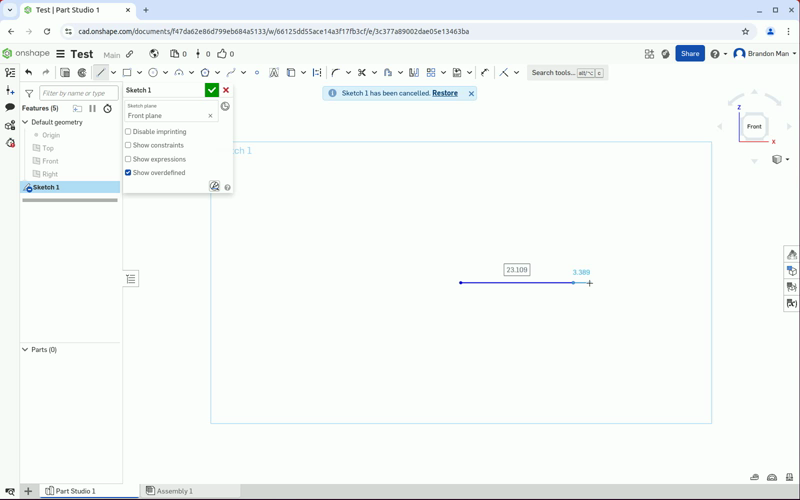
mouse_move(573, 245)
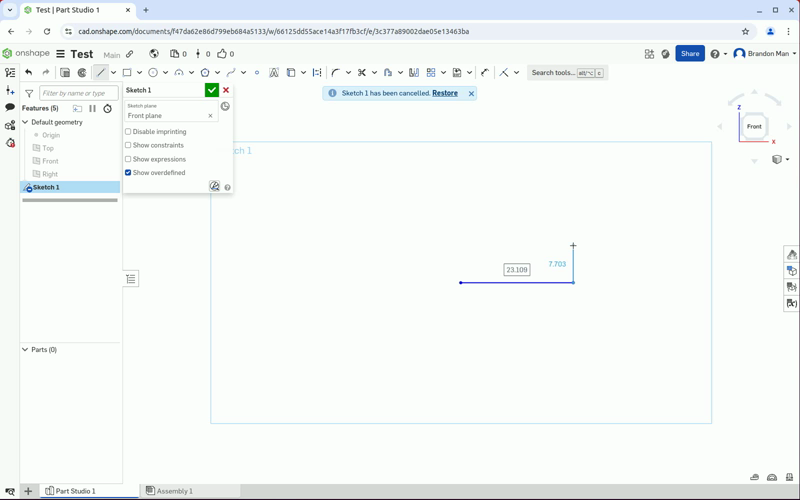
click(573, 245)
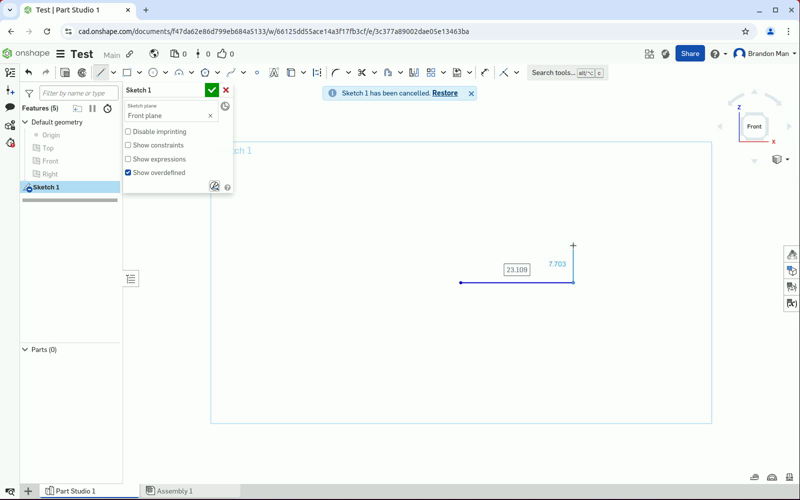
key_up(shift)
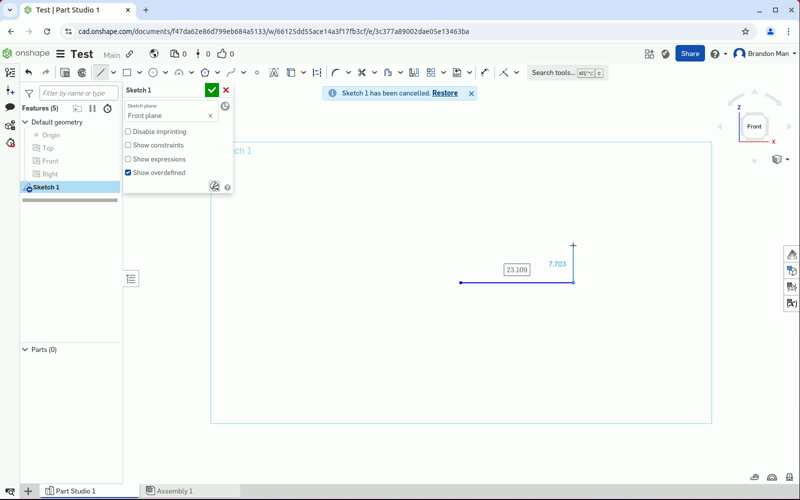
key_down(shift)
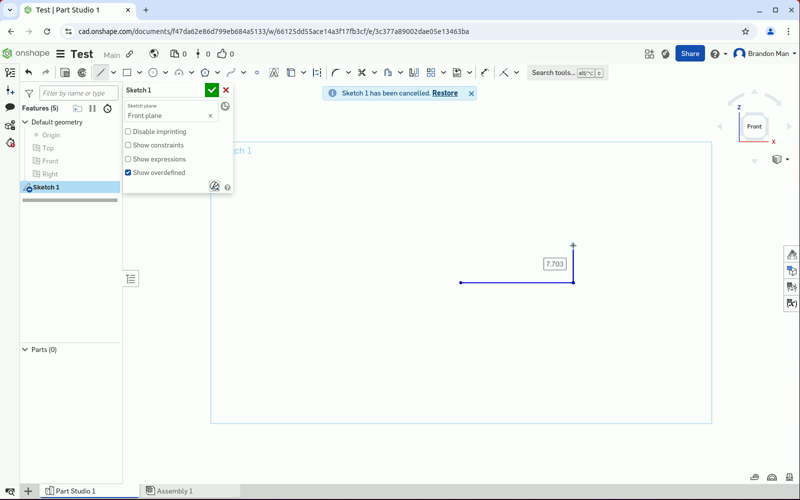
mouse_move(460, 245)
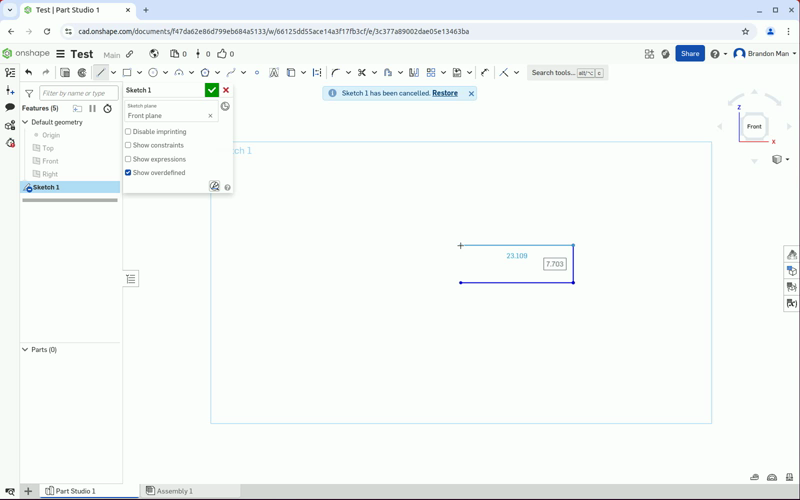
click(460, 245)
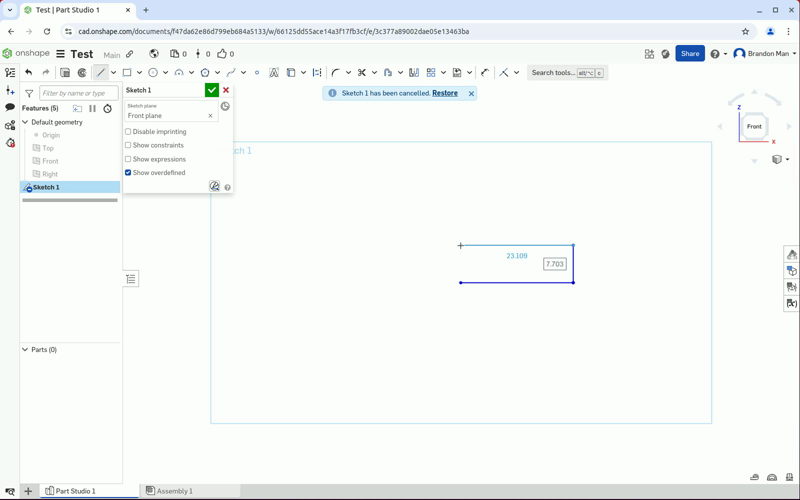
key_up(shift)
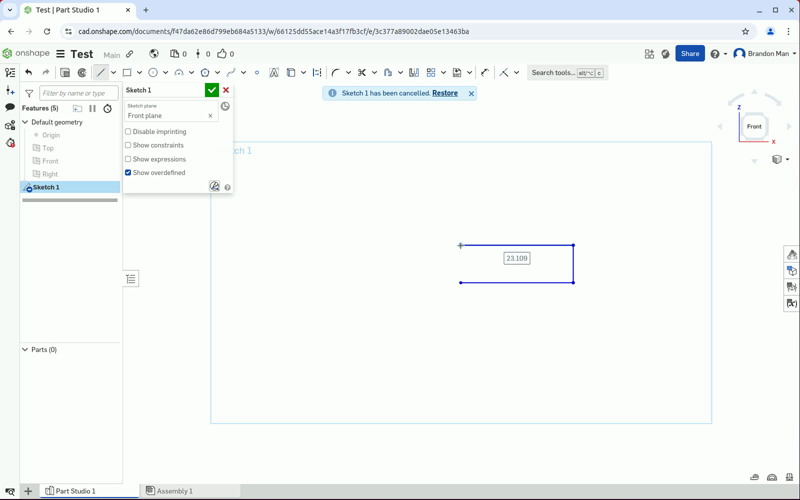
mouse_move(490, 245)
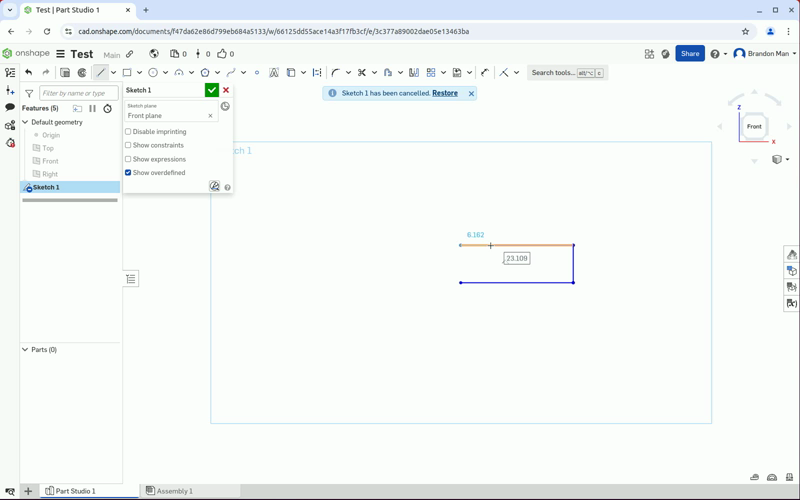
key_down(shift)
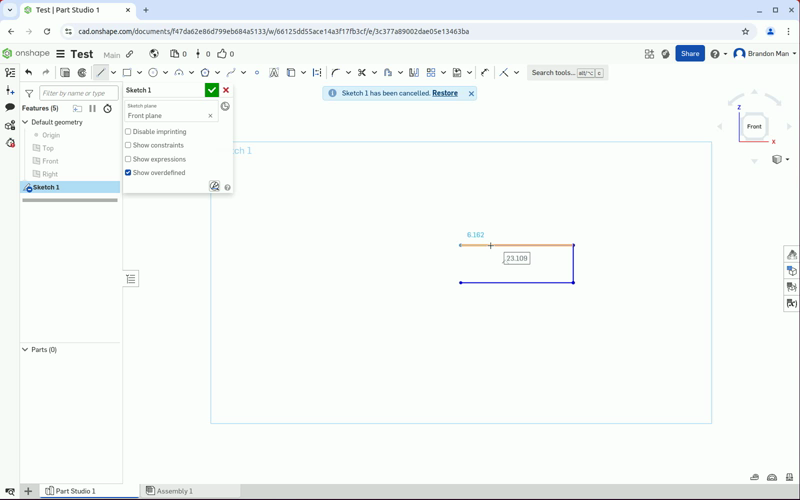
mouse_move(460, 282)
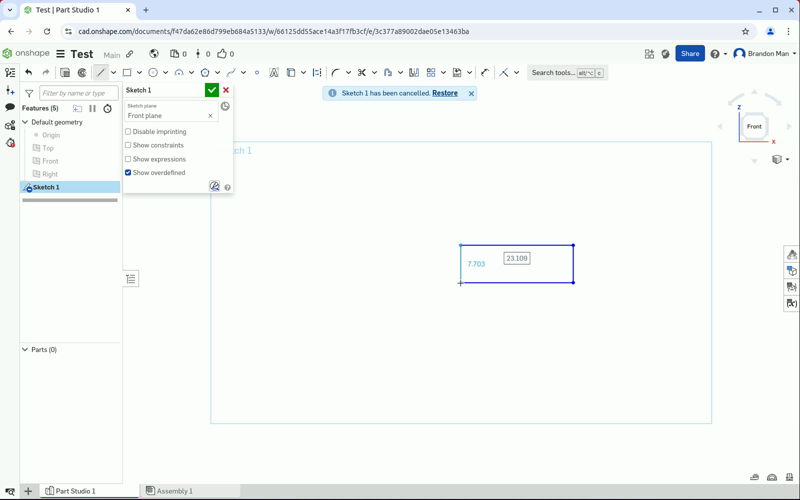
key_up(shift)
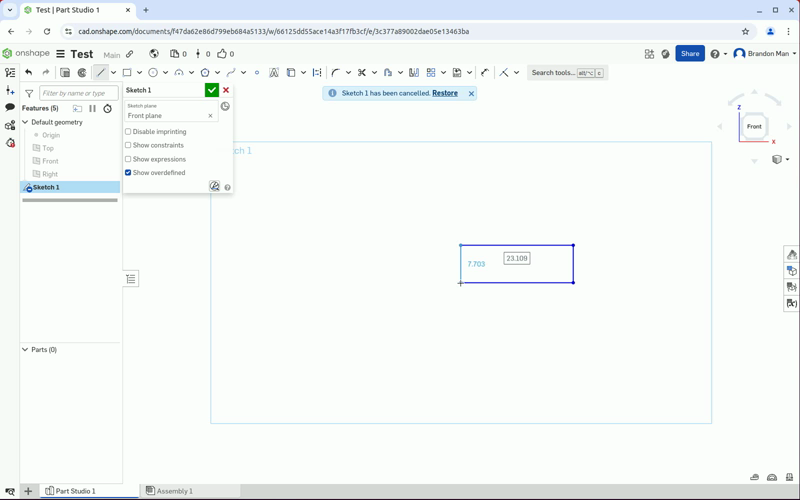
click(460, 282)
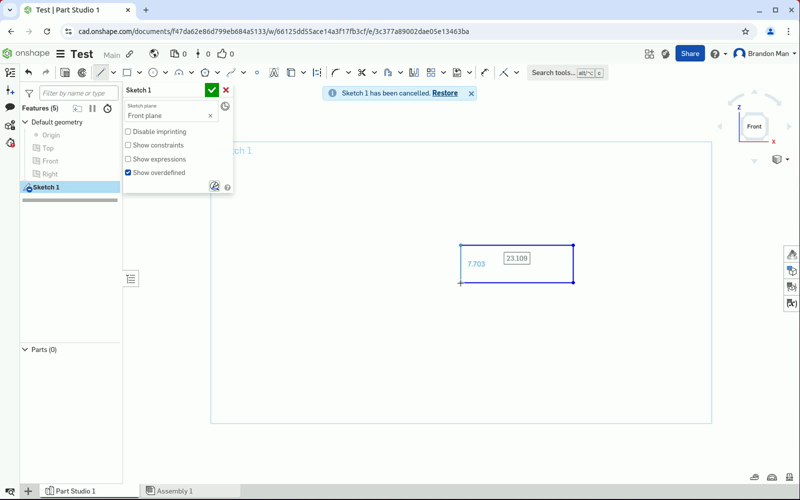
key(esc)
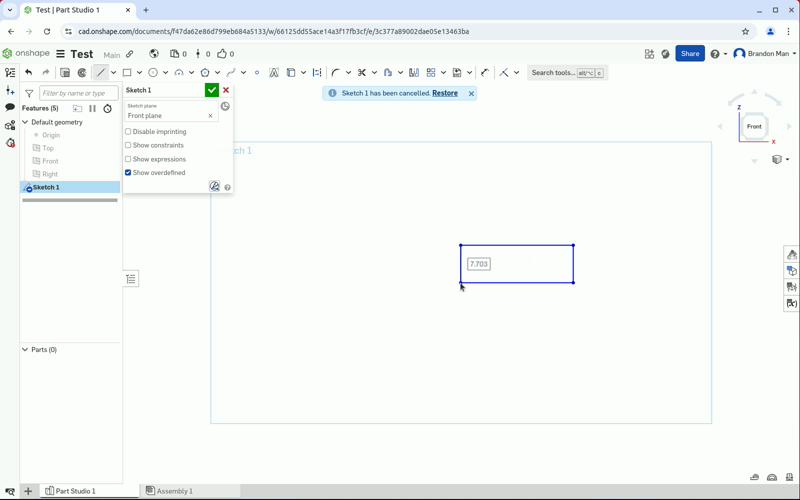
mouse_move(467, 262)
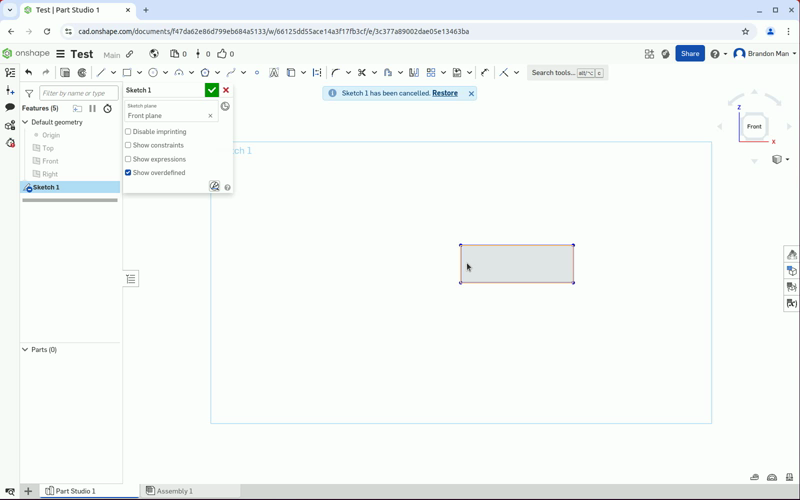
click(467, 262)
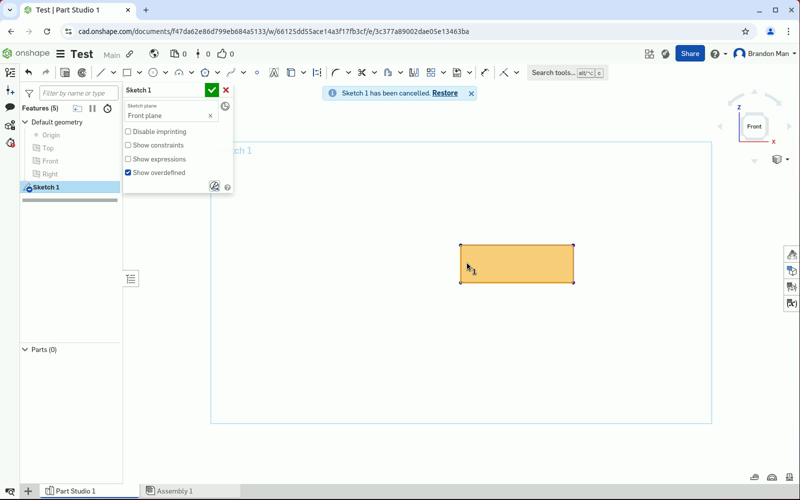
mouse_move(73, 352)
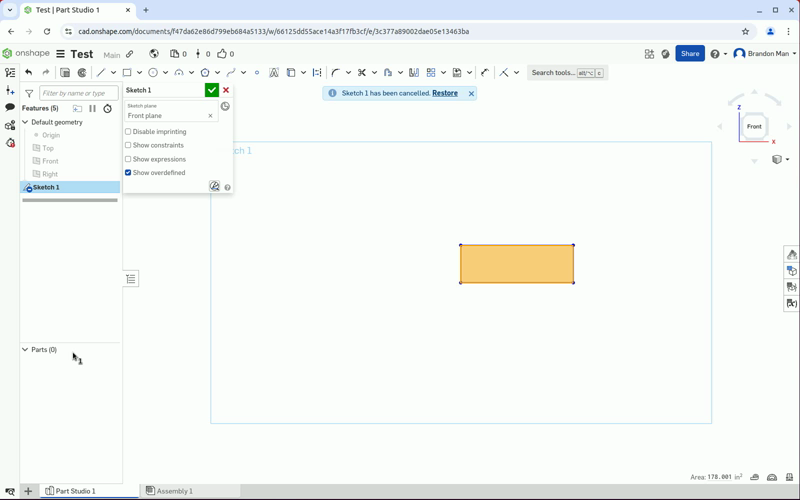
key(shift+y)
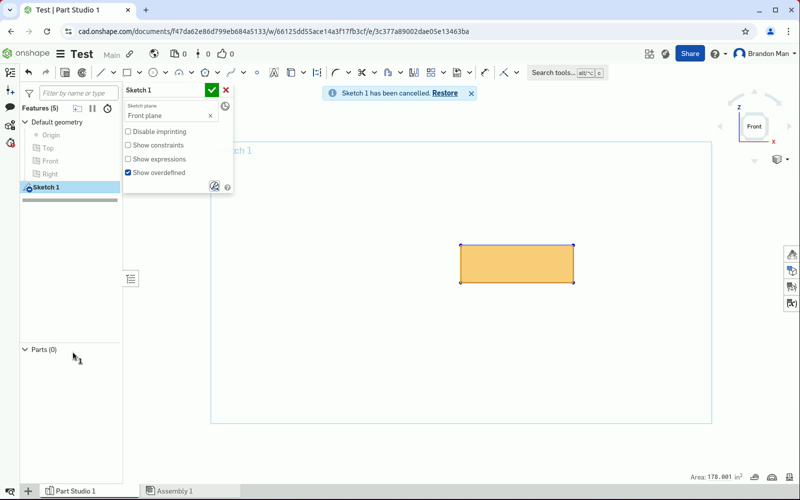
key(shift+e)
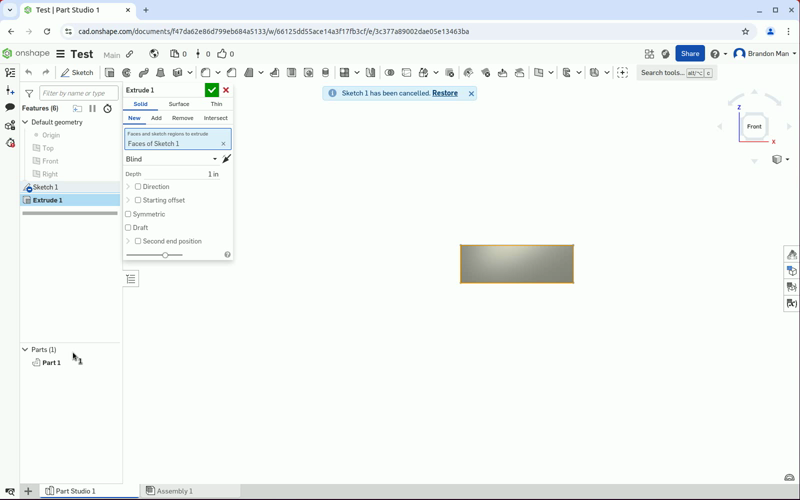
mouse_move(143, 106)
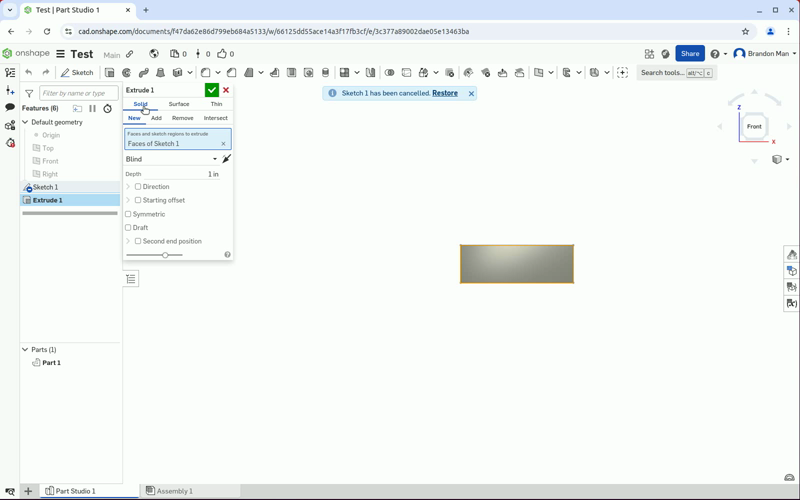
click(143, 106)
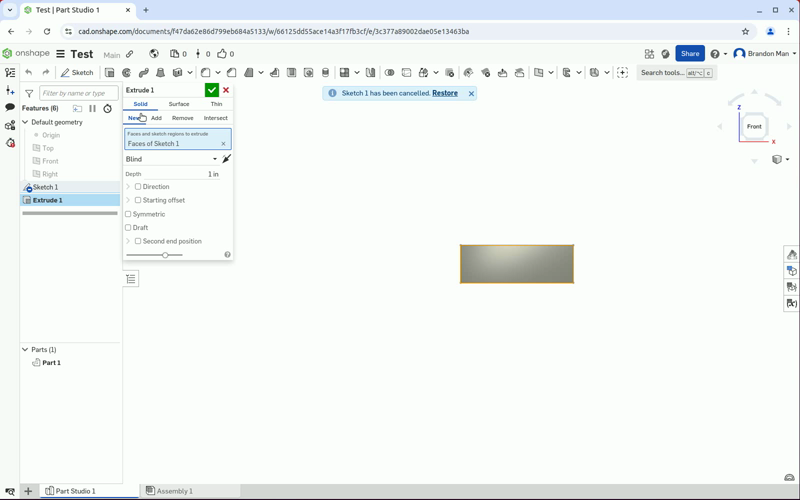
mouse_move(137, 120)
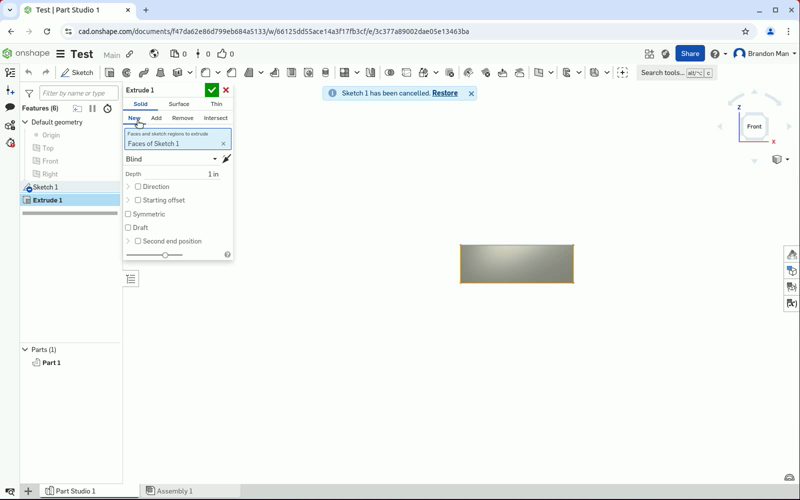
click(137, 120)
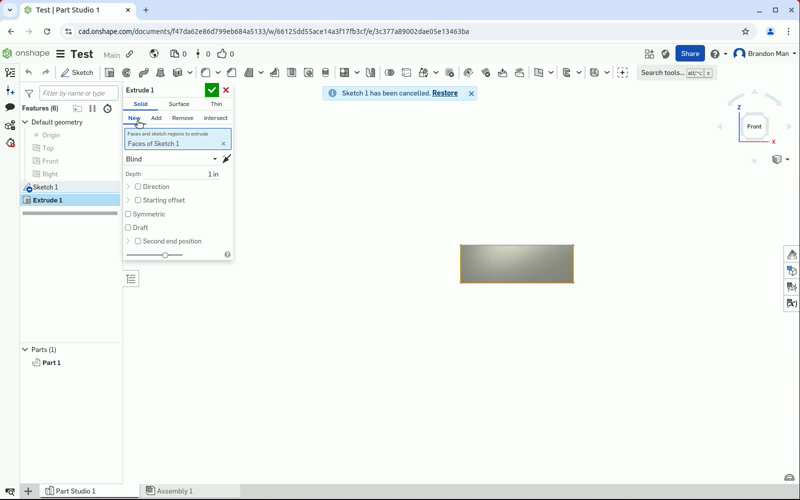
key(tab, 4)
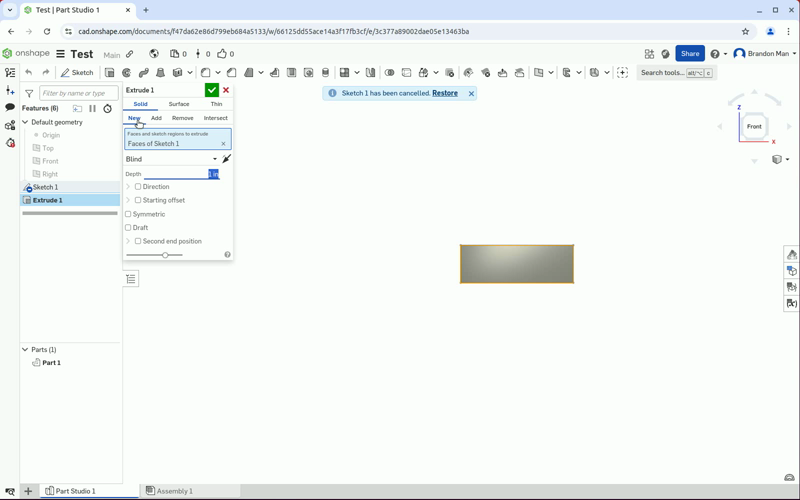
text(11.554)
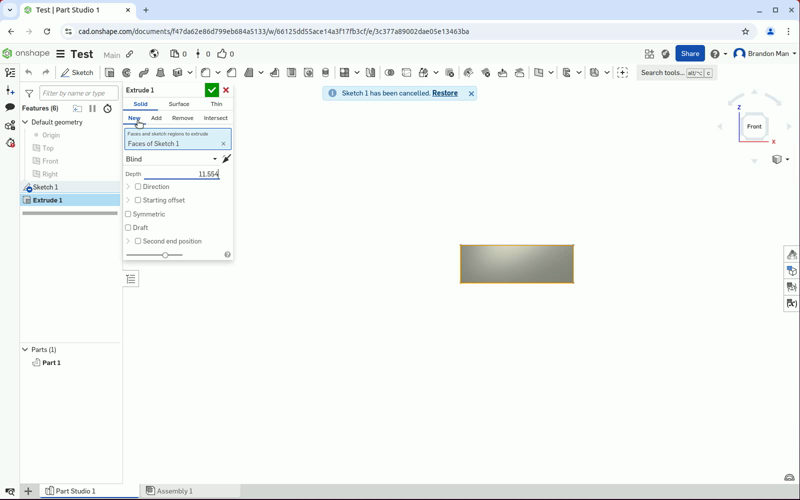
key(enter)
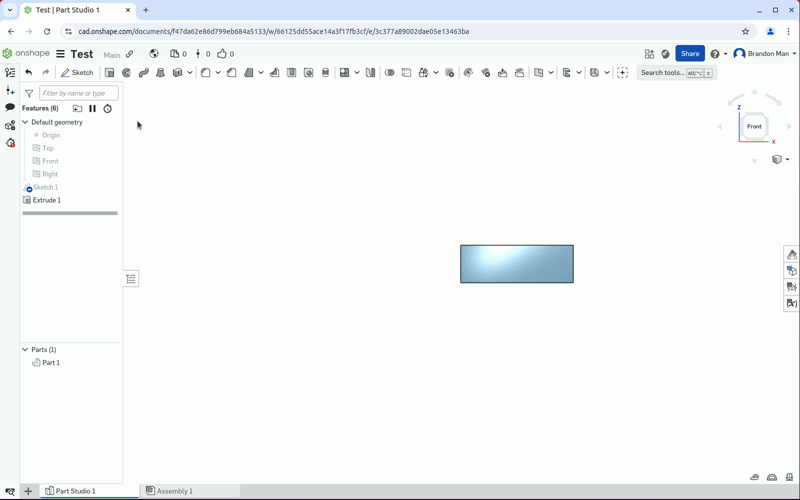
key(shift+h)
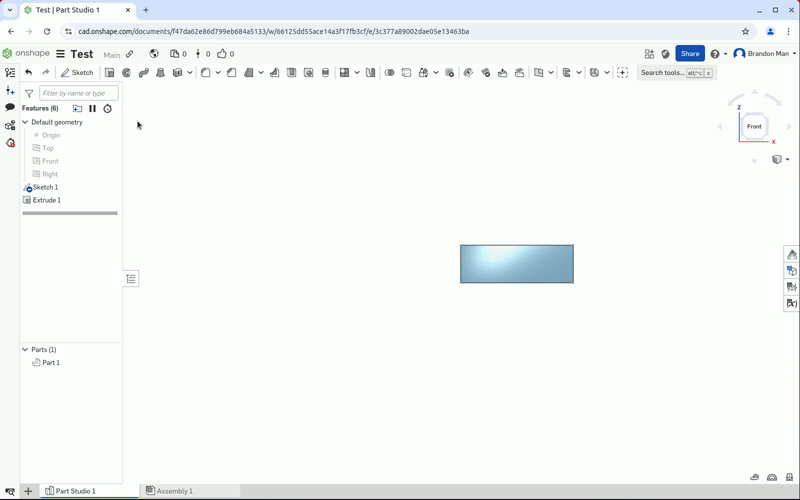
key(shift+h)
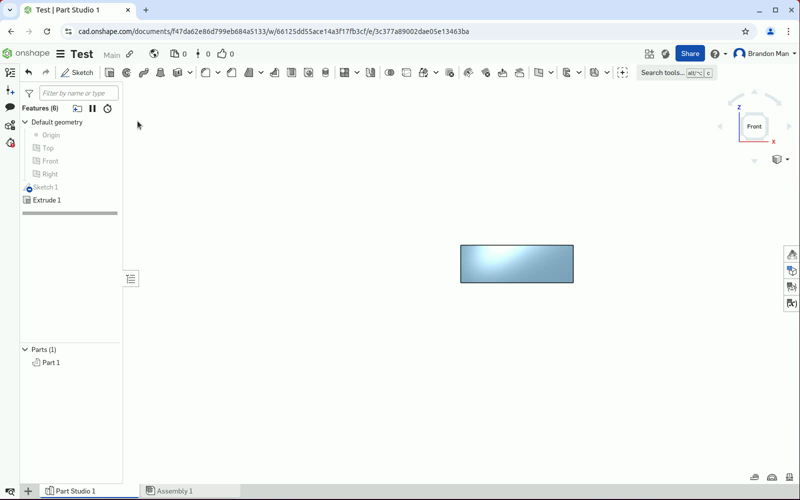
mouse_move(73, 189)
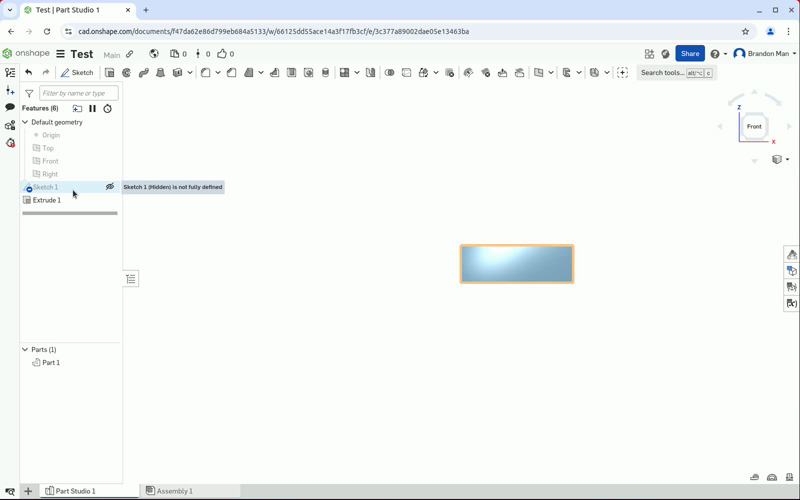
click(73, 189)
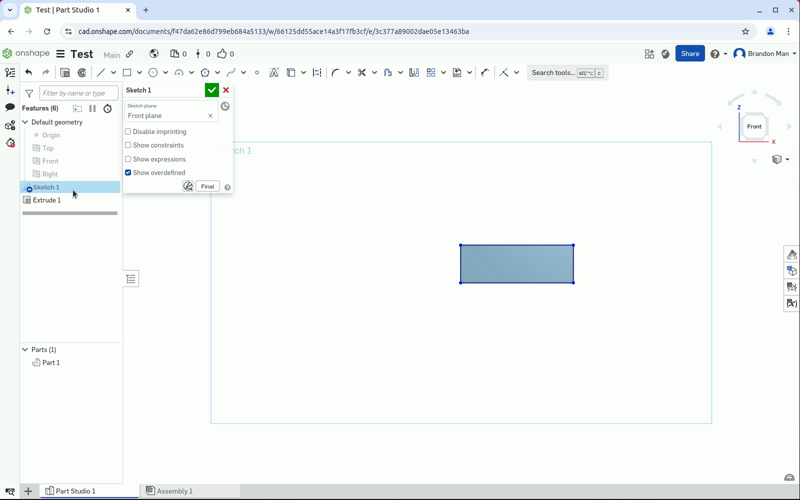
mouse_move(229, 92)
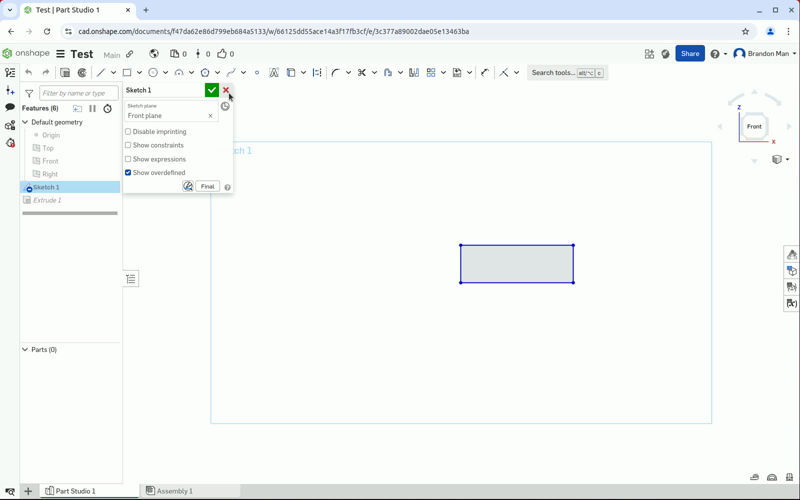
click(229, 92)
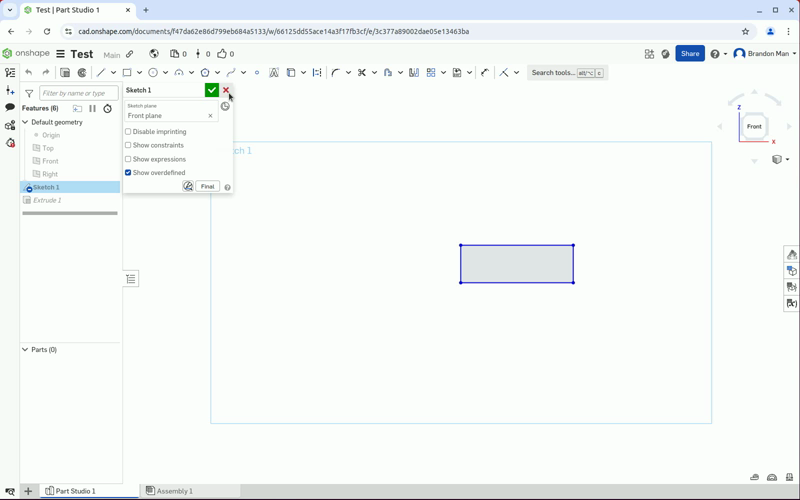
key(shift+s)
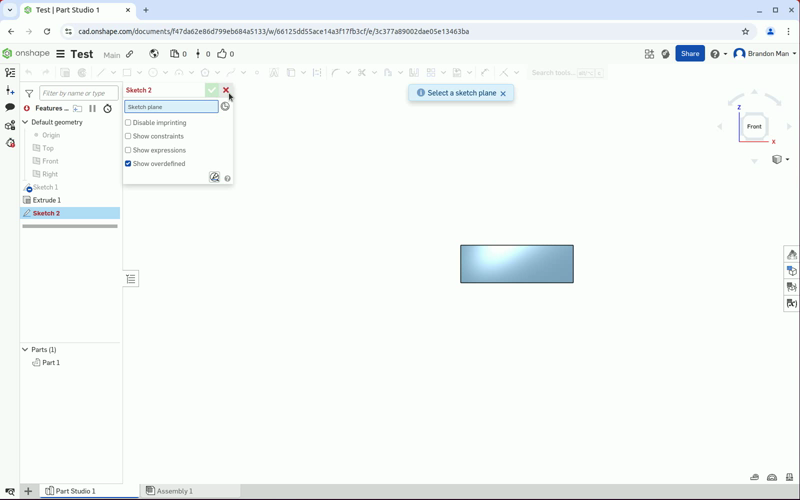
mouse_move(73, 163)
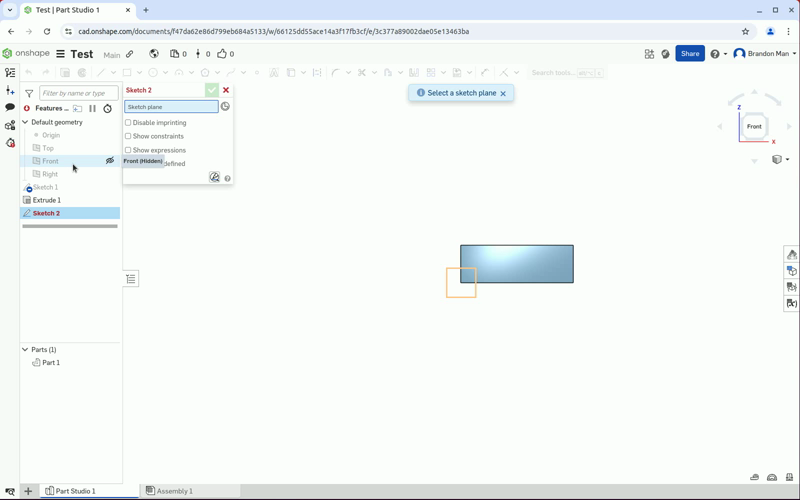
click(73, 163)
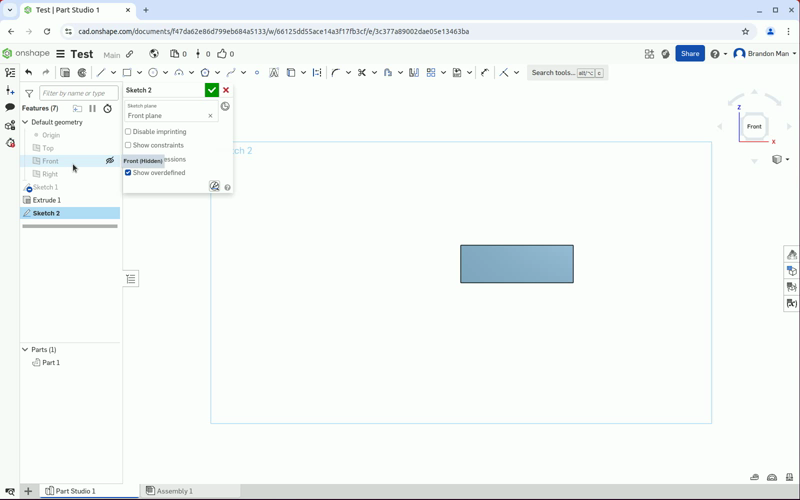
mouse_move(73, 352)
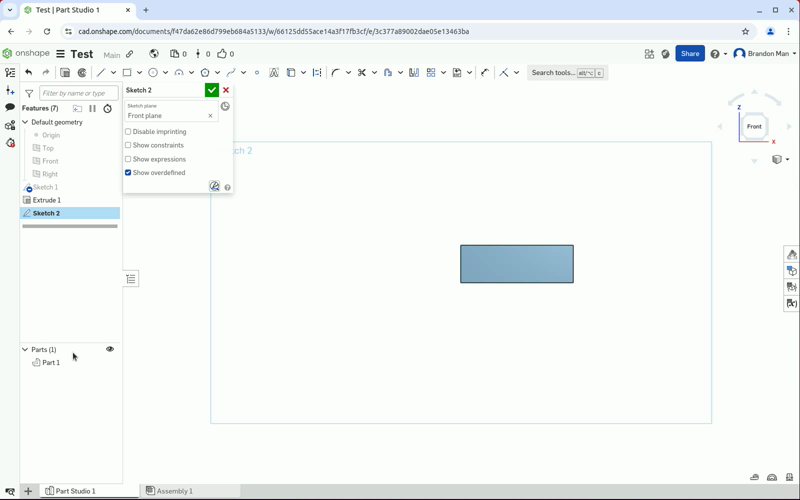
key(y)
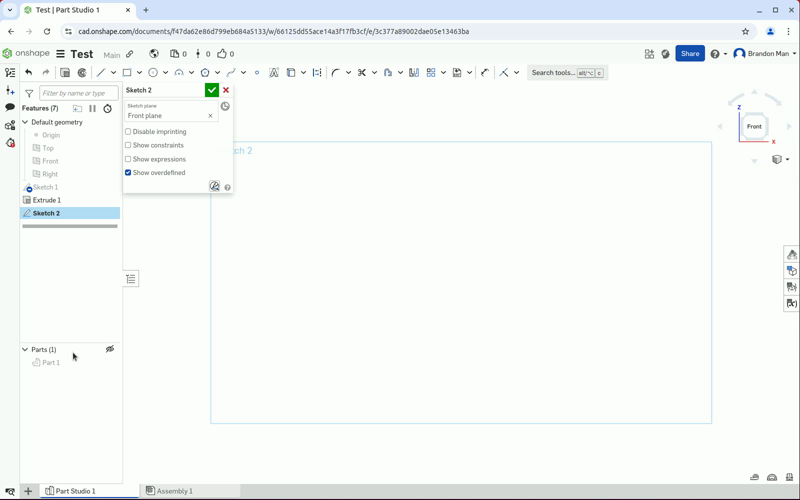
key(l)
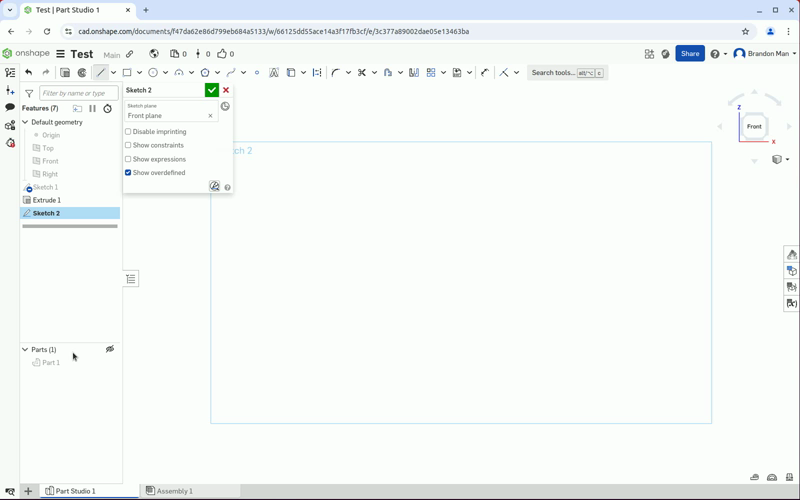
key_down(shift)
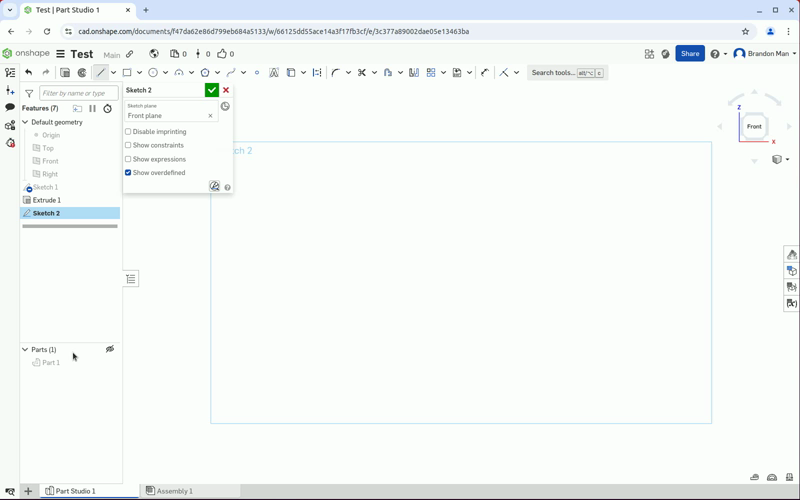
mouse_move(460, 282)
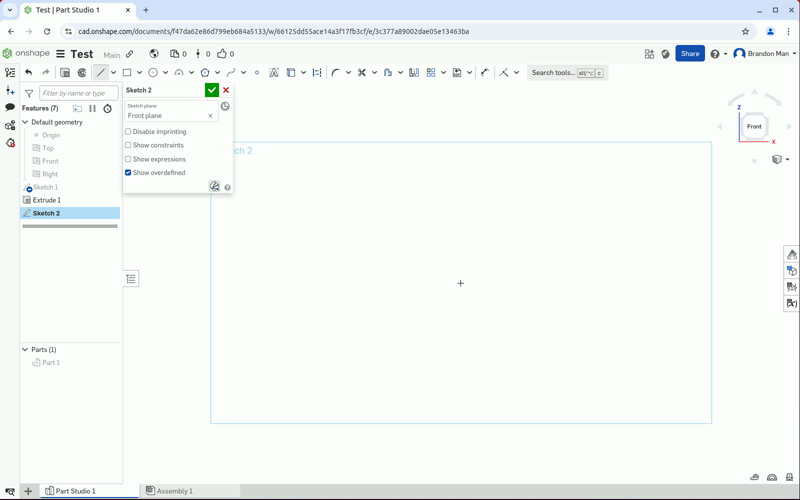
click(460, 282)
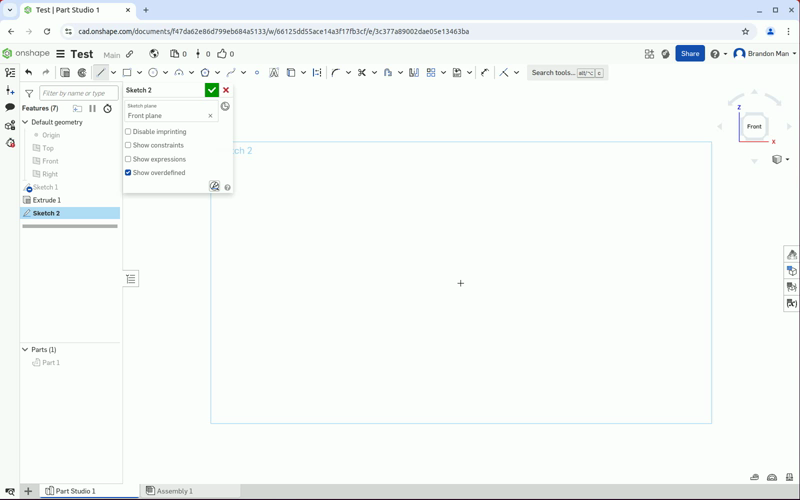
key_up(shift)
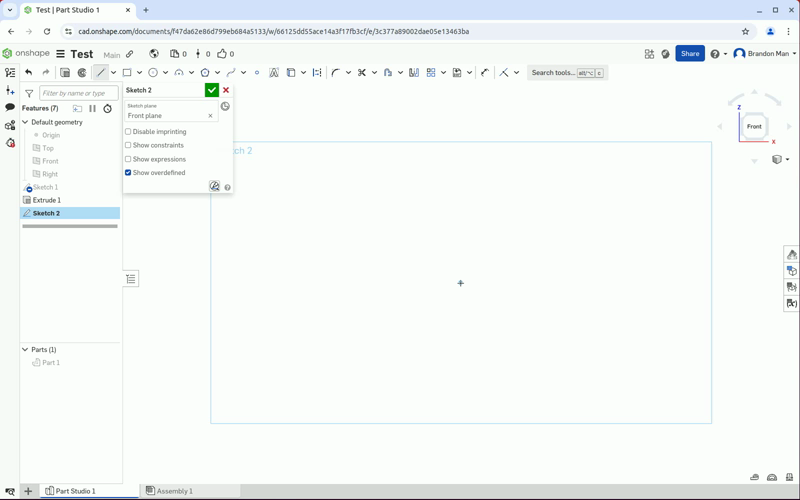
key_down(shift)
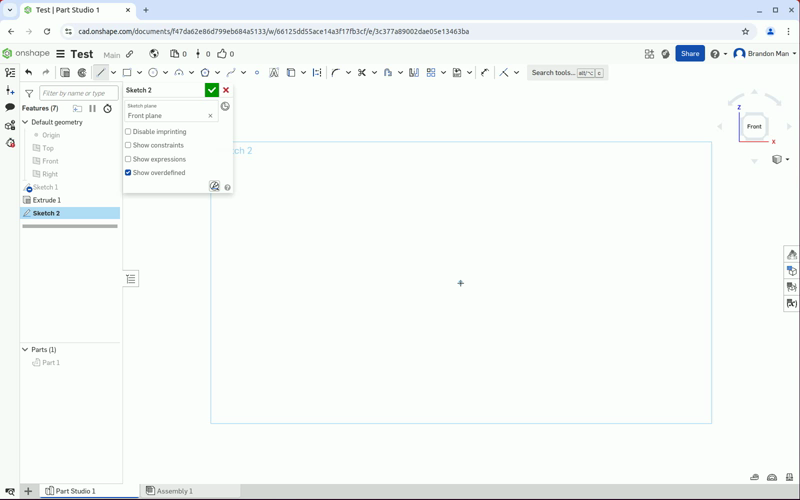
mouse_move(573, 282)
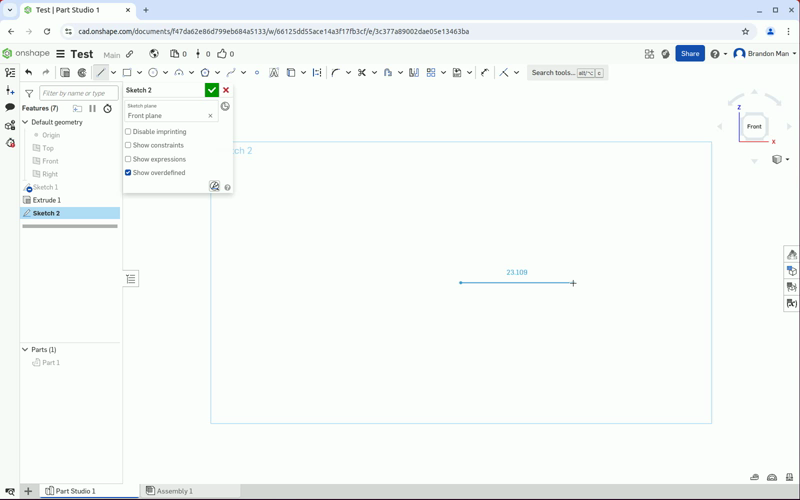
click(573, 282)
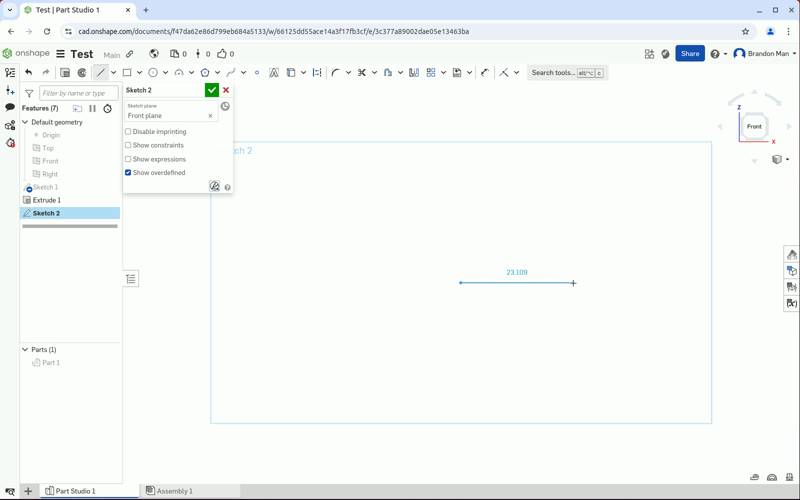
key_up(shift)
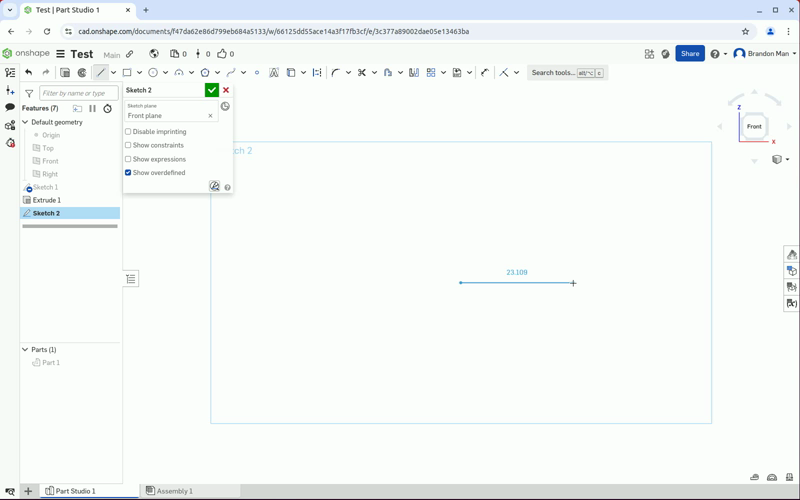
key_down(shift)
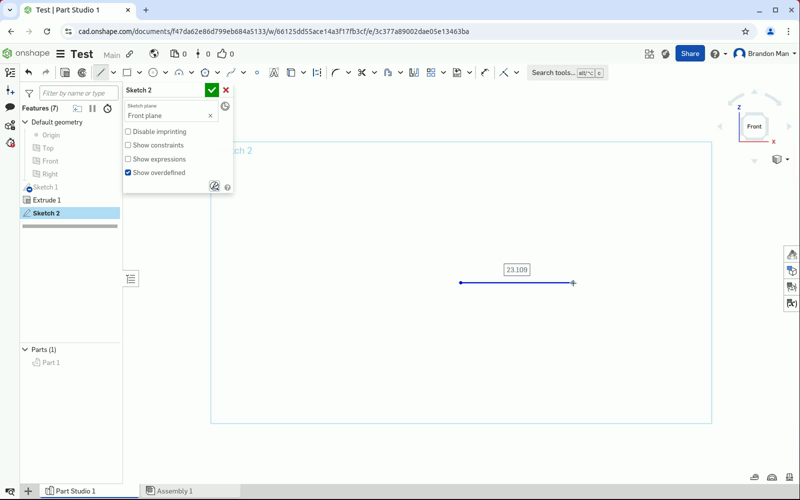
mouse_move(589, 282)
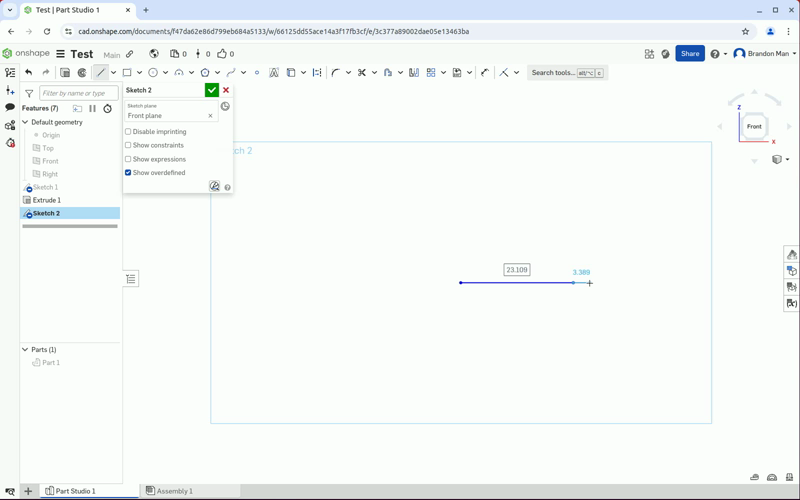
mouse_move(573, 245)
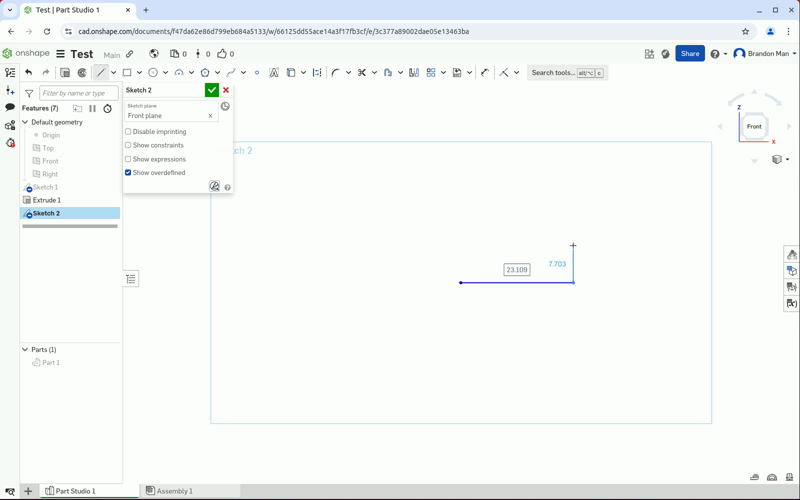
click(573, 245)
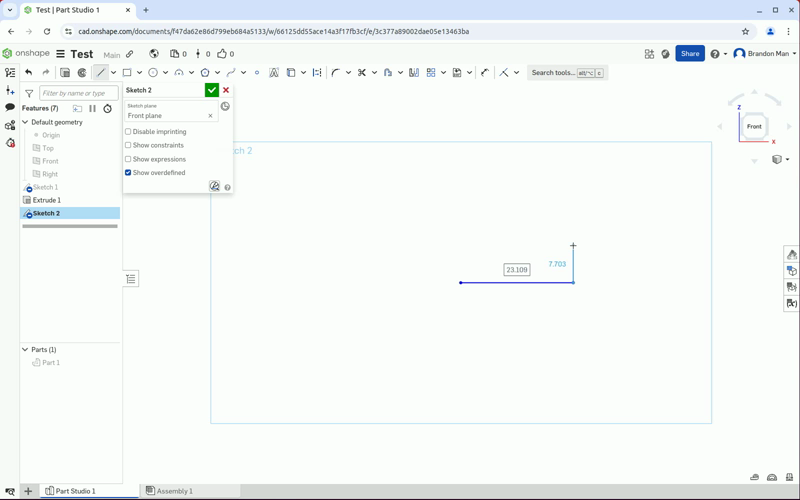
key_up(shift)
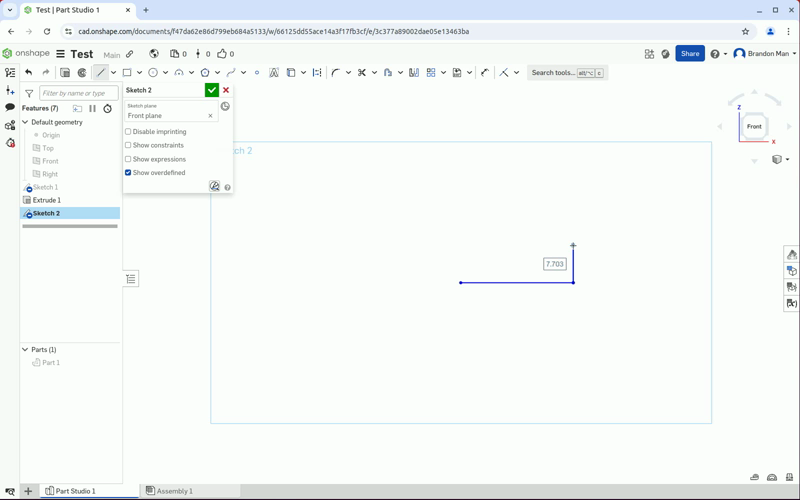
key_down(shift)
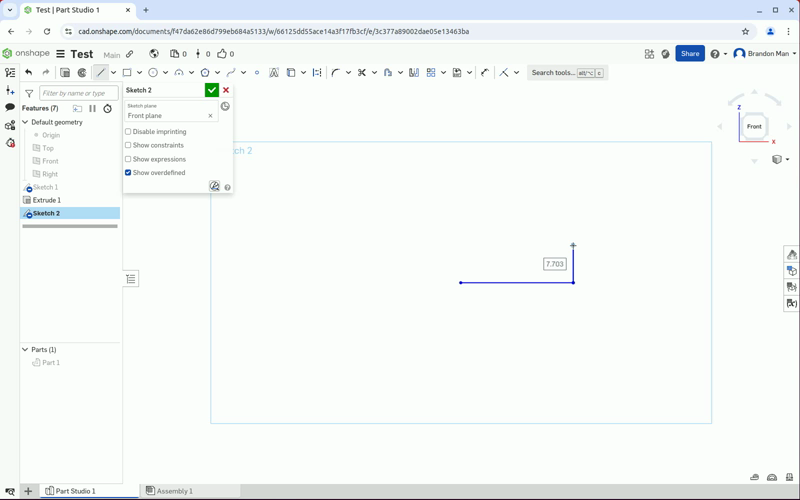
mouse_move(460, 245)
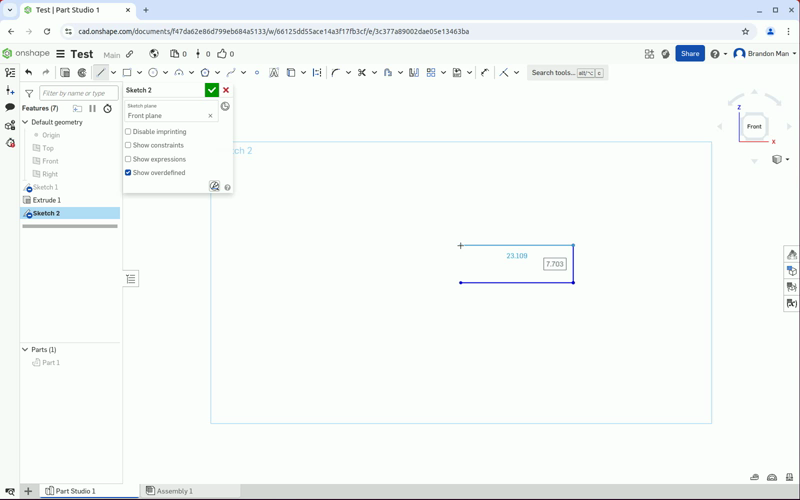
click(460, 245)
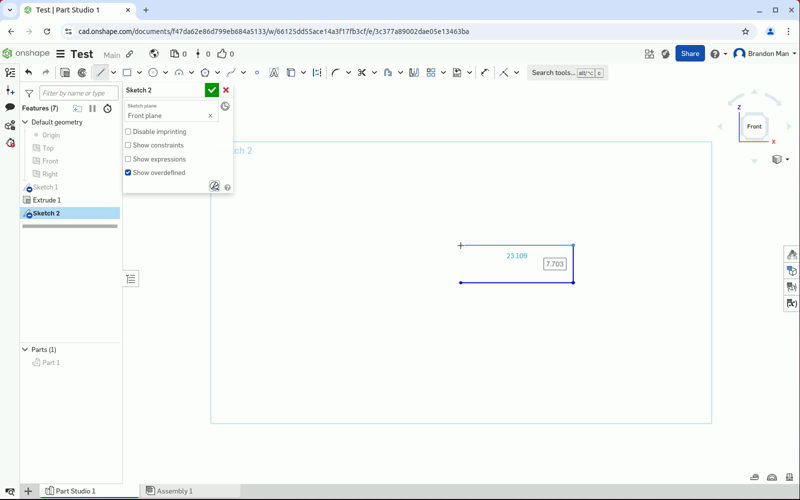
key_up(shift)
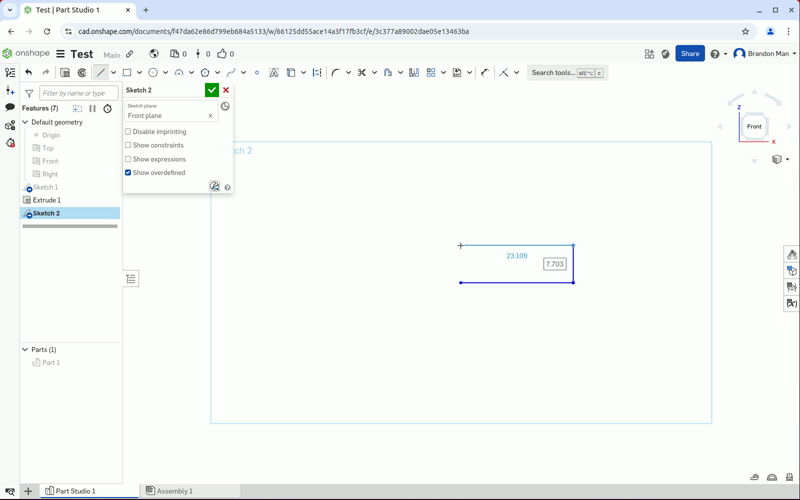
mouse_move(490, 245)
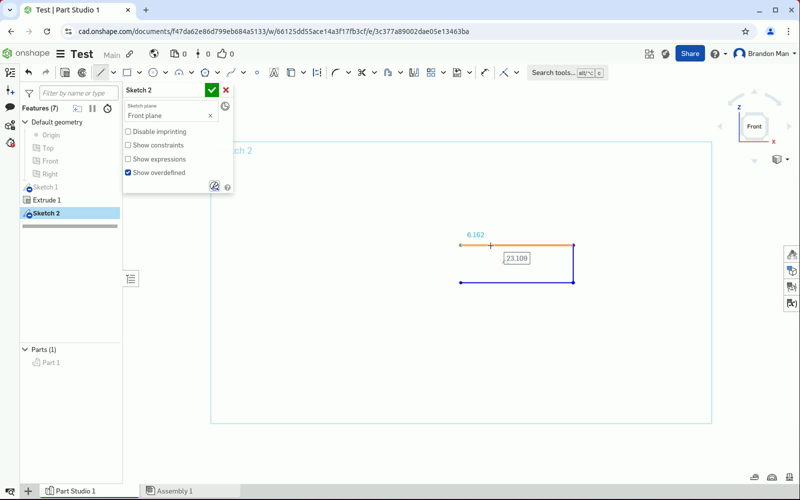
key_down(shift)
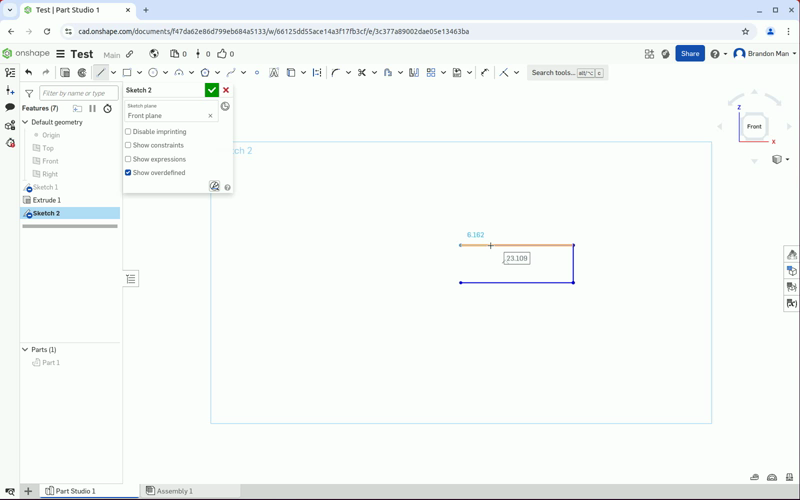
mouse_move(460, 282)
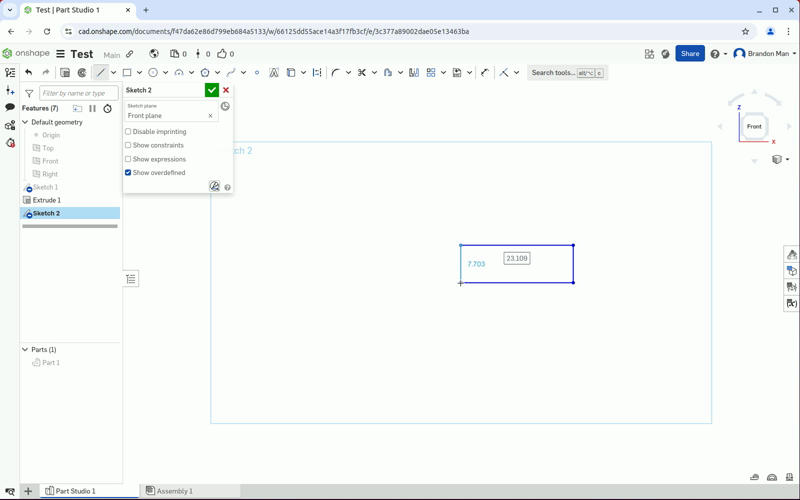
key_up(shift)
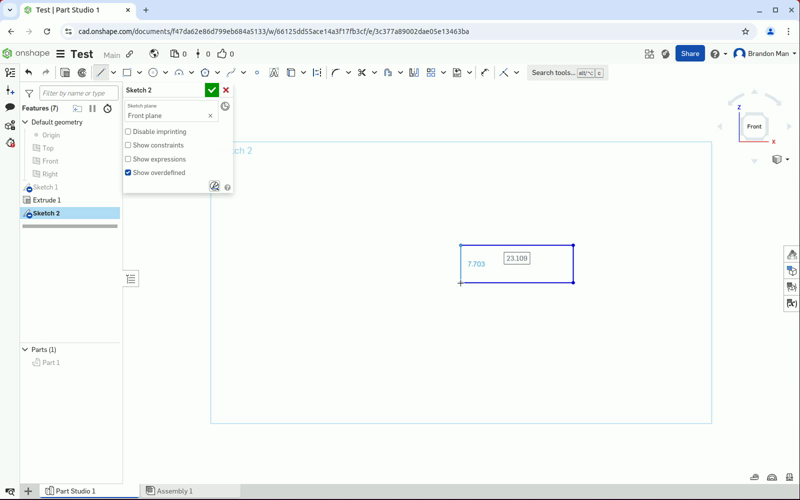
click(460, 282)
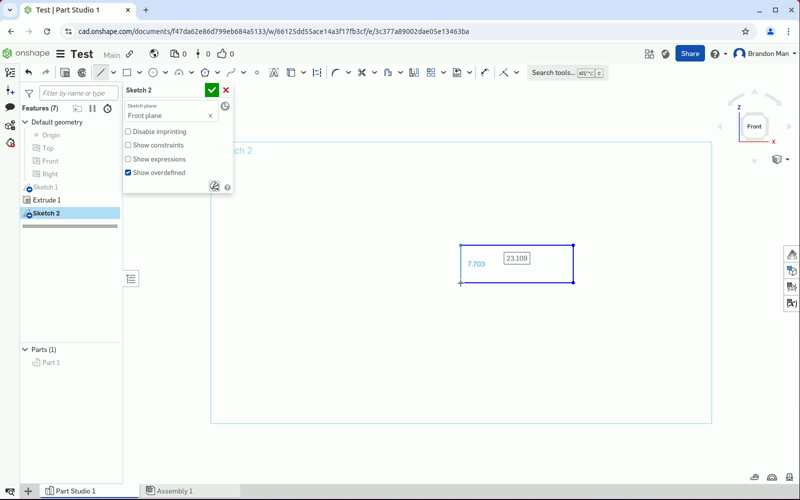
key(esc)
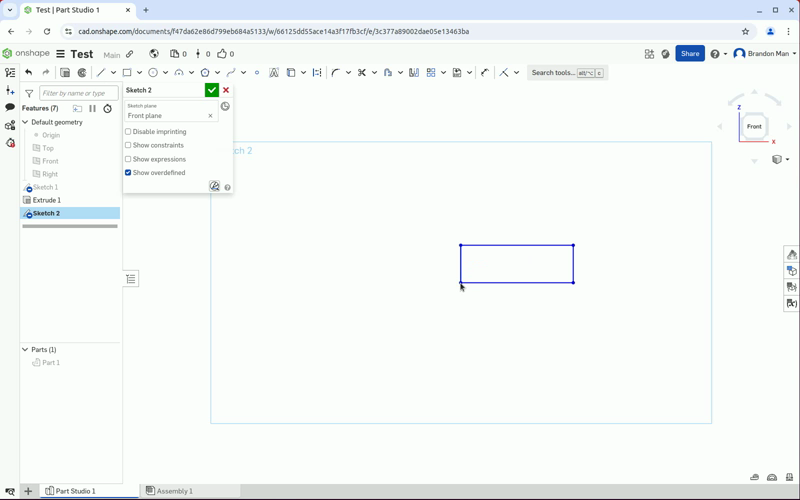
mouse_move(504, 271)
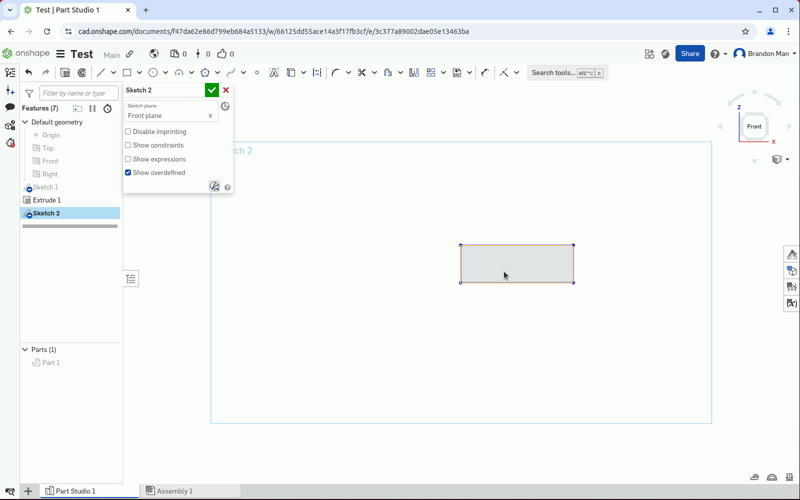
click(504, 271)
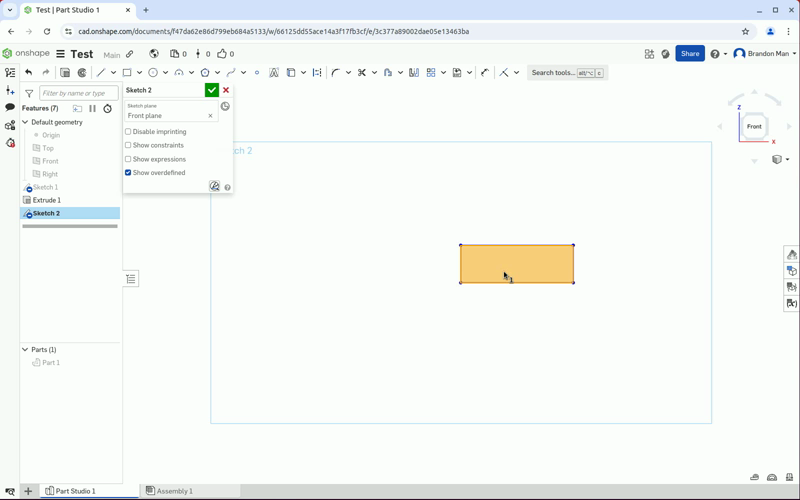
mouse_move(73, 352)
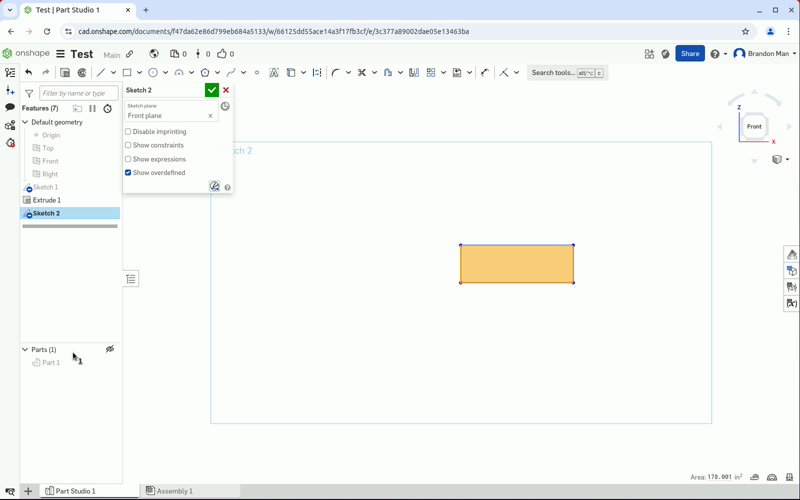
key(shift+y)
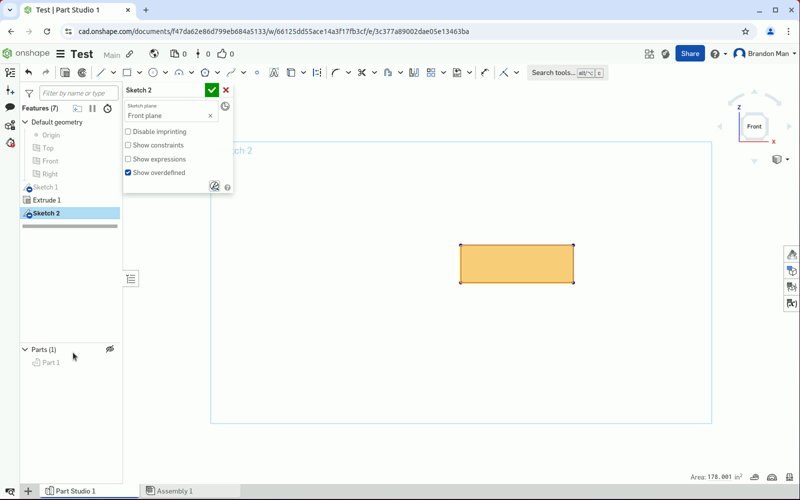
key(shift+e)
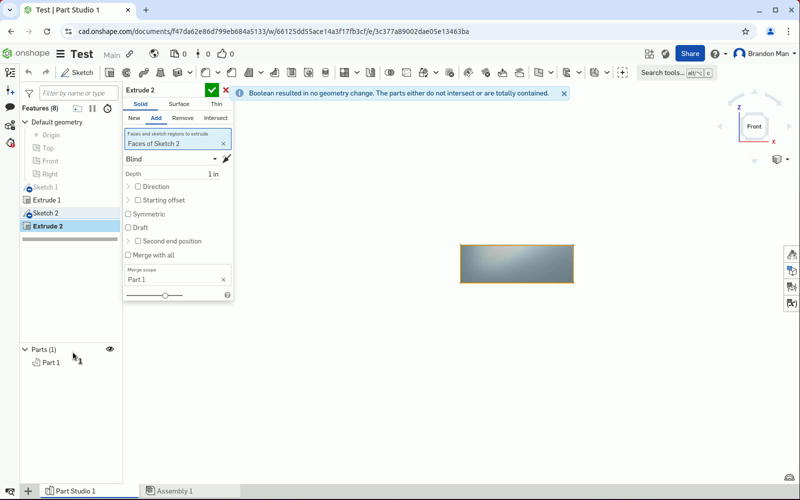
mouse_move(143, 106)
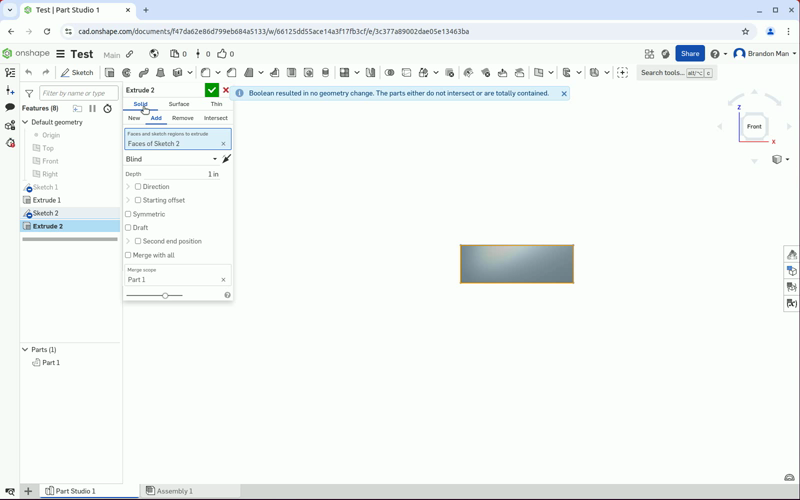
click(143, 106)
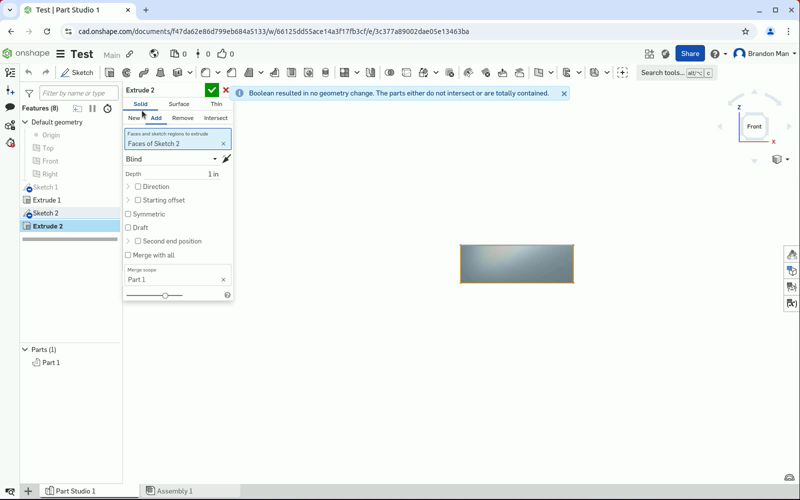
mouse_move(137, 120)
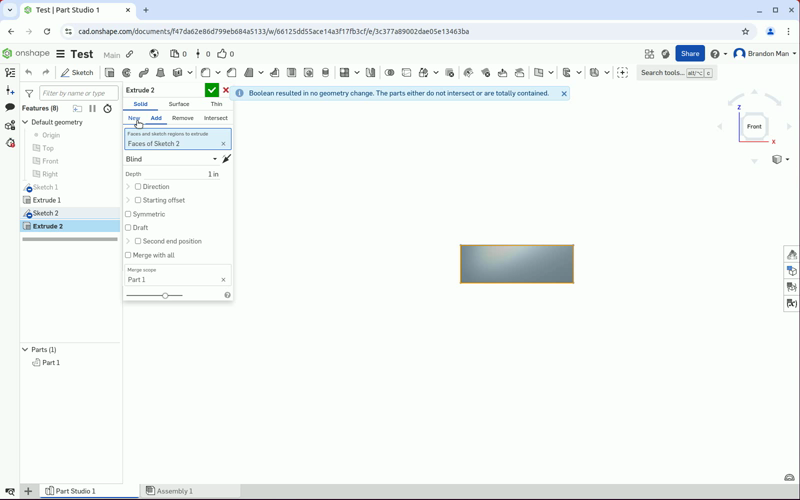
click(137, 120)
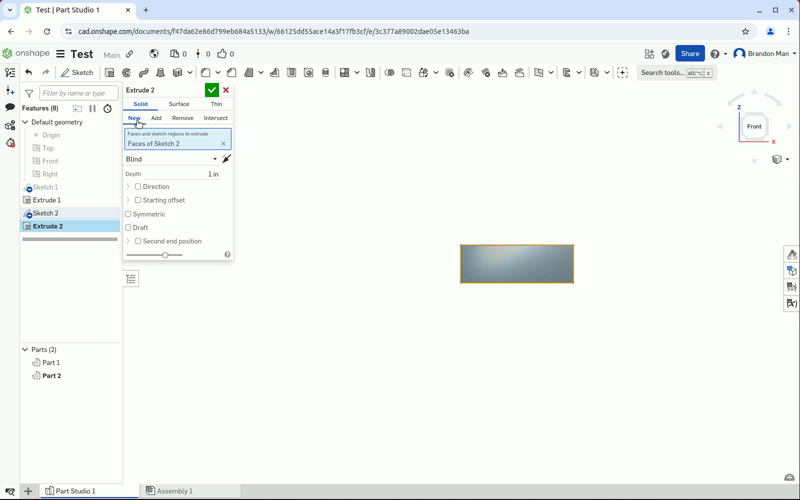
key(tab, 4)
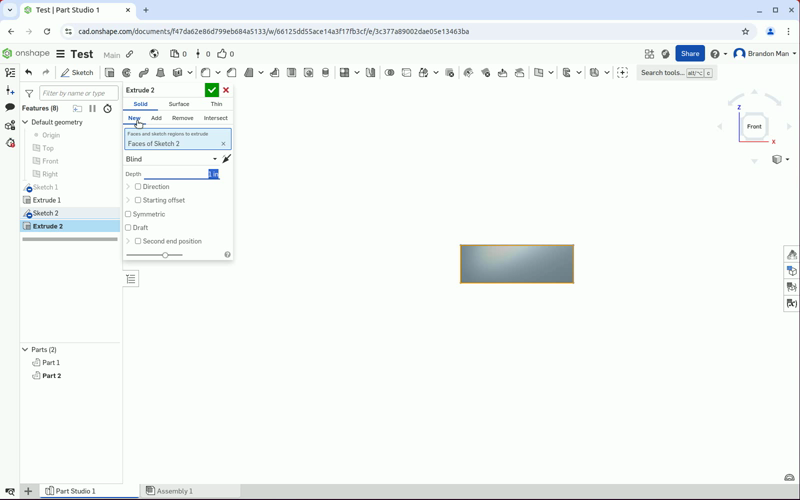
text(11.554)
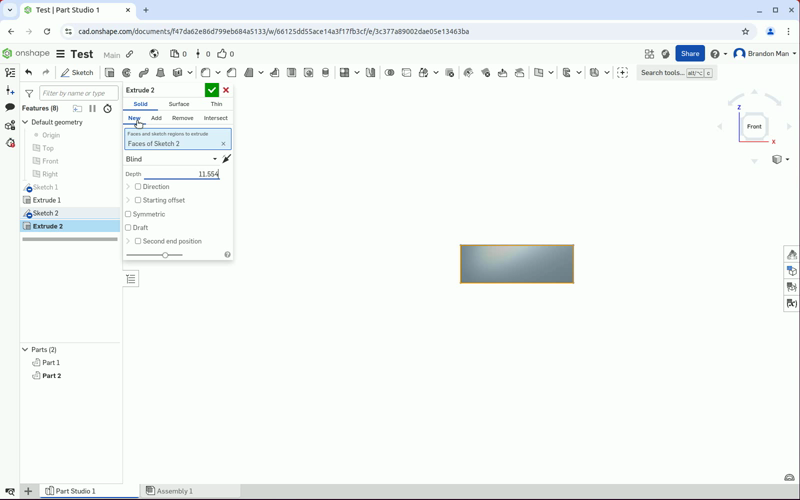
key(enter)
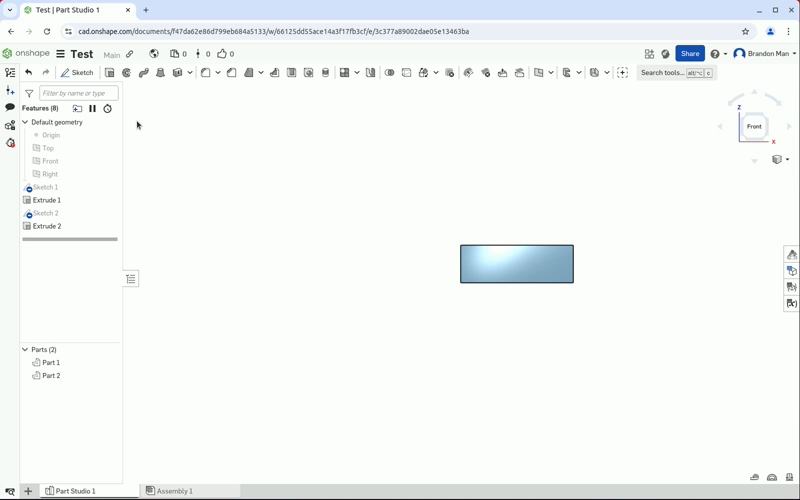
key(shift+h)
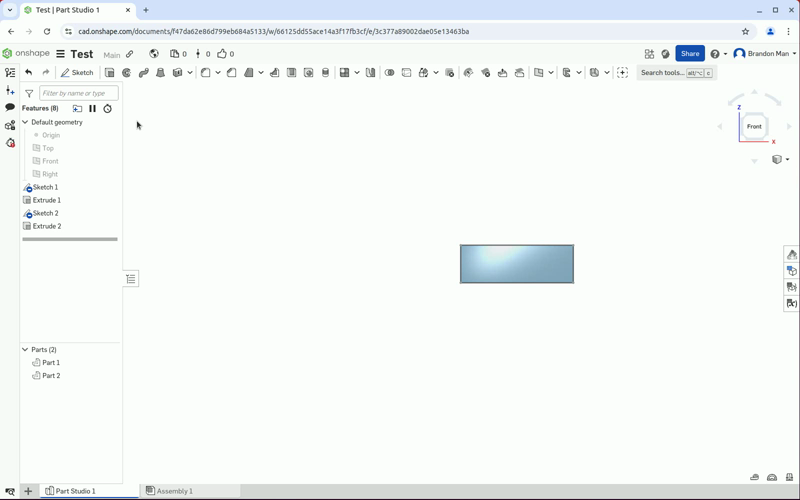
key(shift+h)
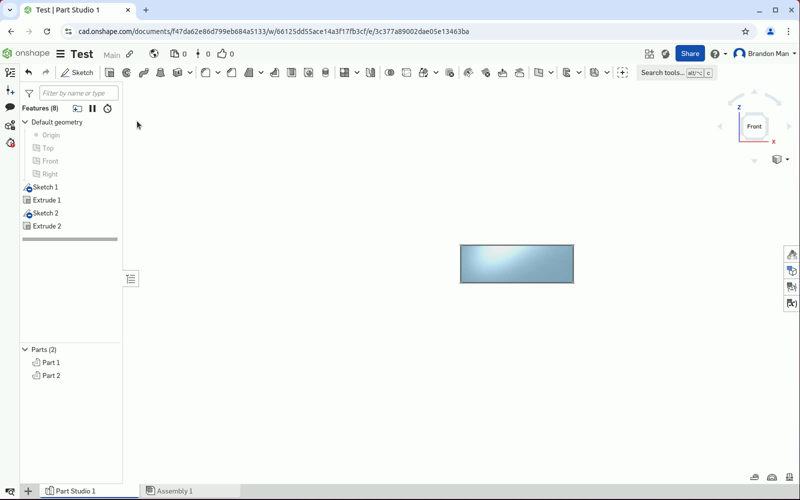
key(shift+7)
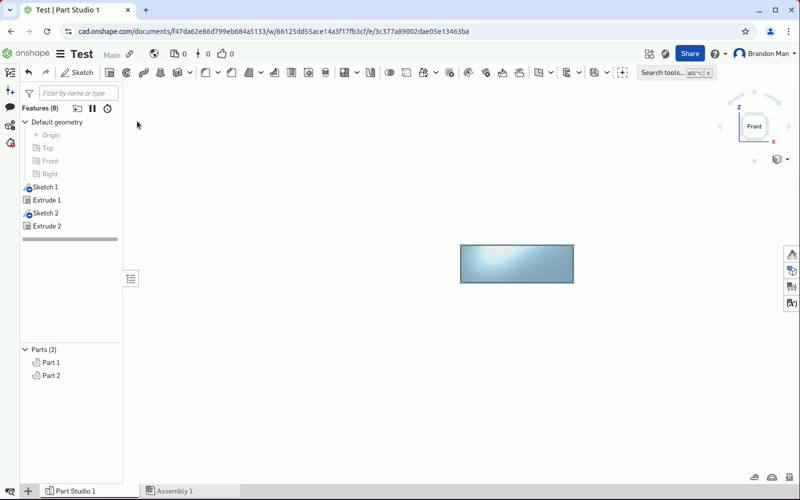
key(left, 2)
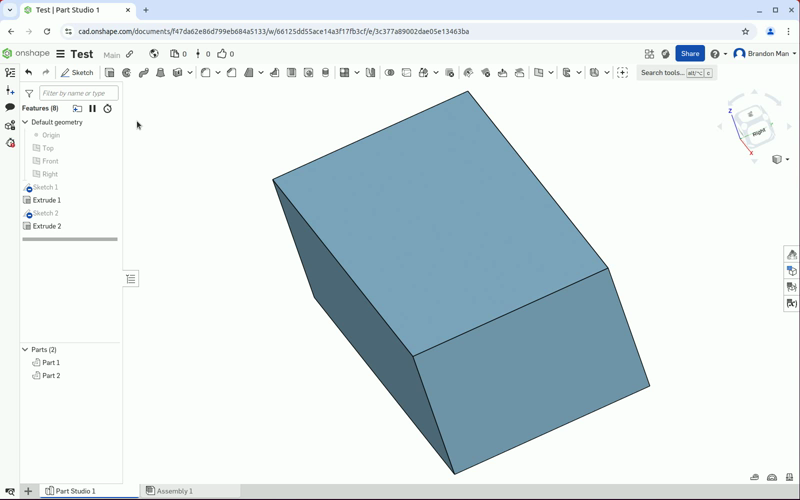
key(down, 2)
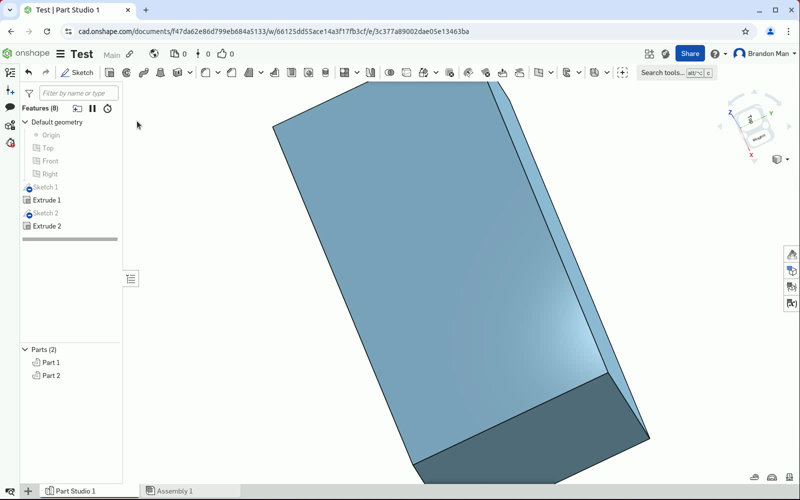
key(up, 2)
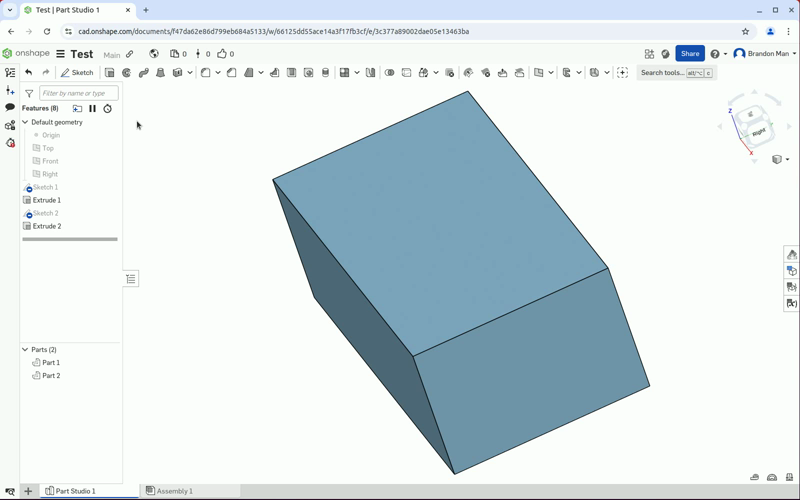
key(right, 2)
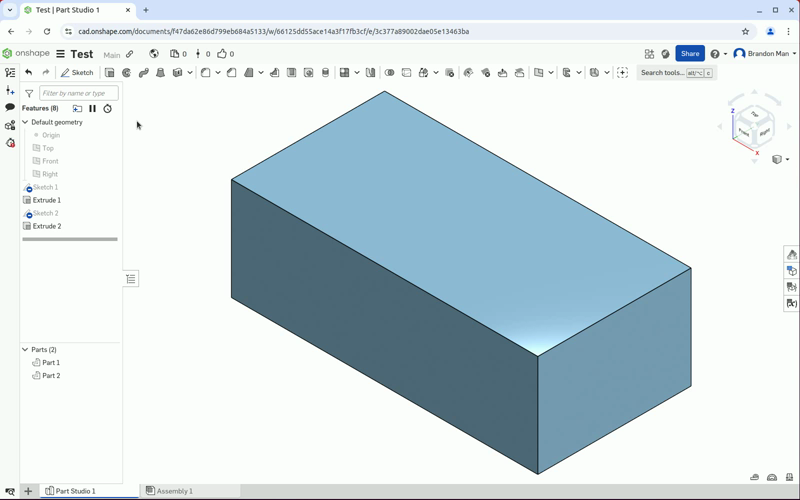
mouse_move(73, 189)
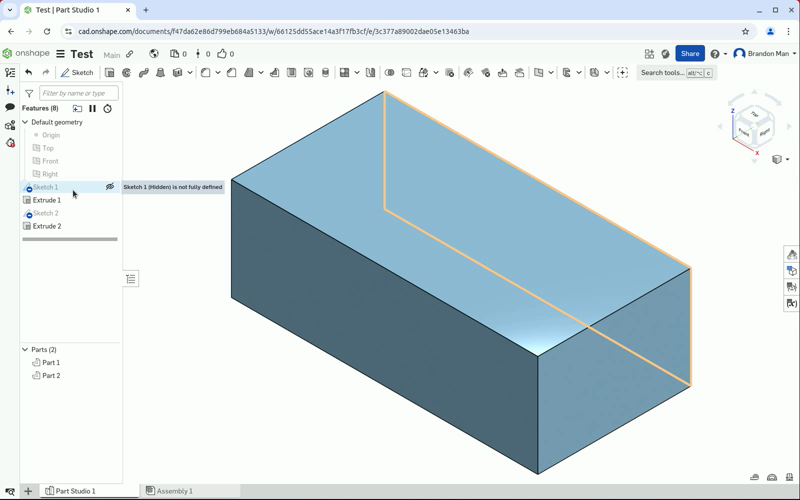
click(73, 189)